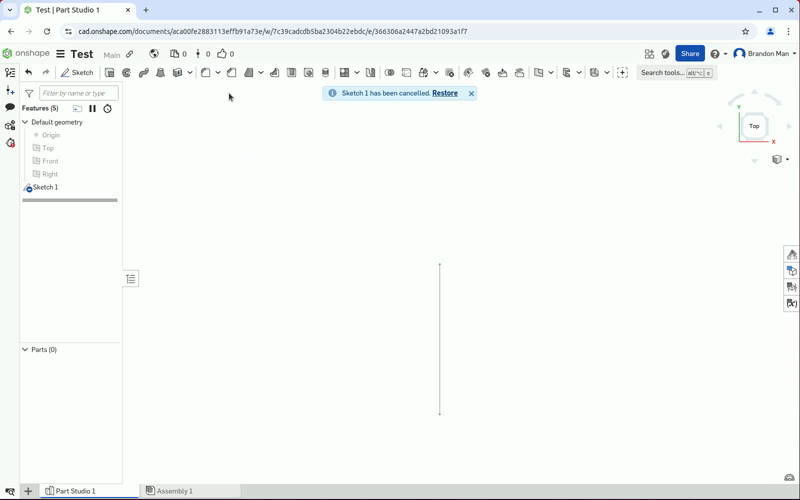
key(shift+h)
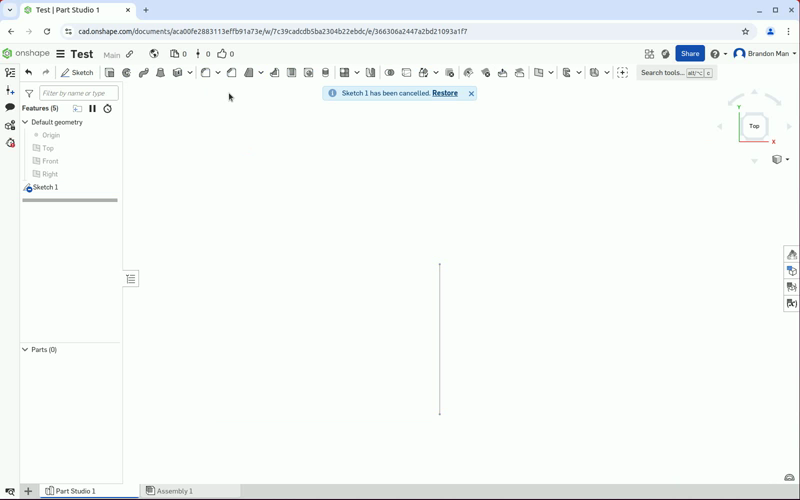
key(shift+s)
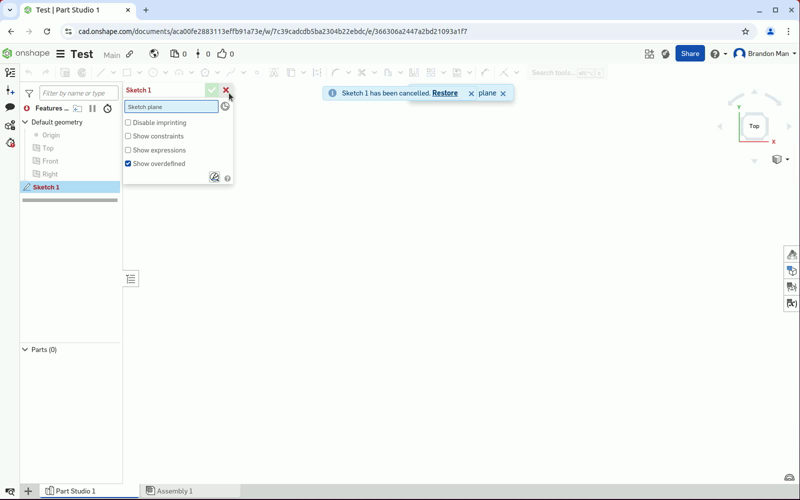
mouse_move(73, 150)
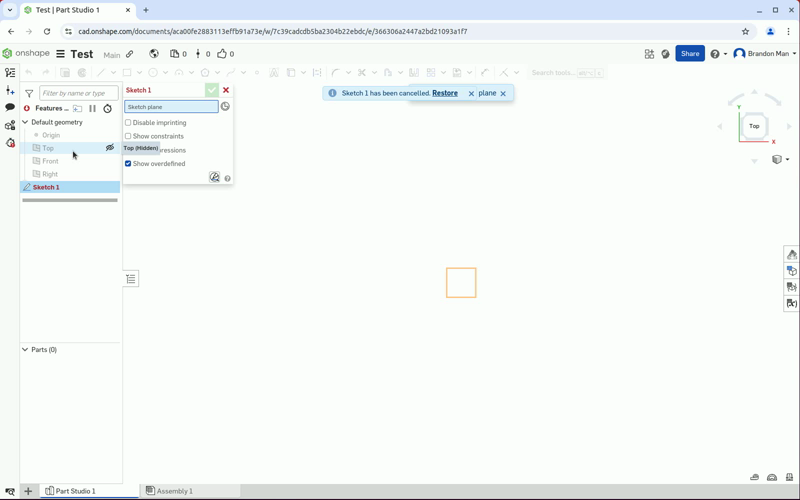
click(73, 150)
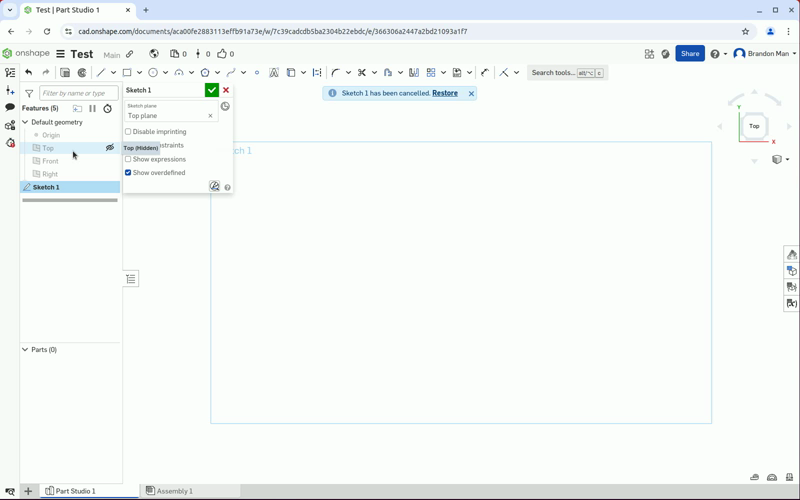
mouse_move(73, 352)
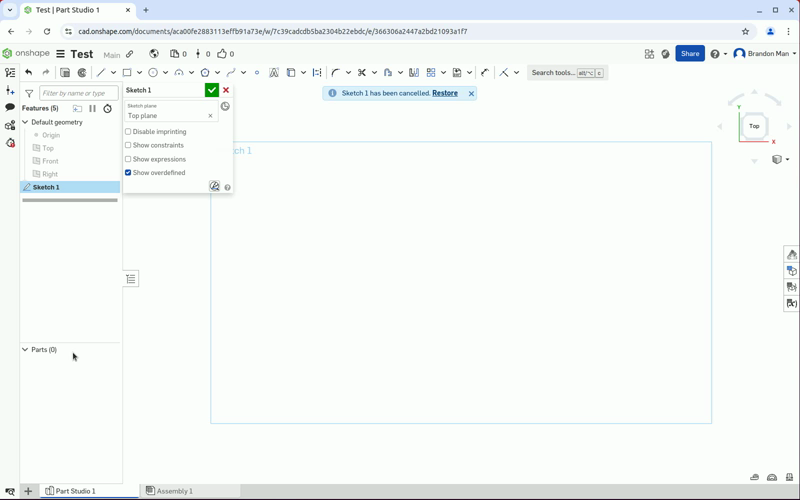
key(y)
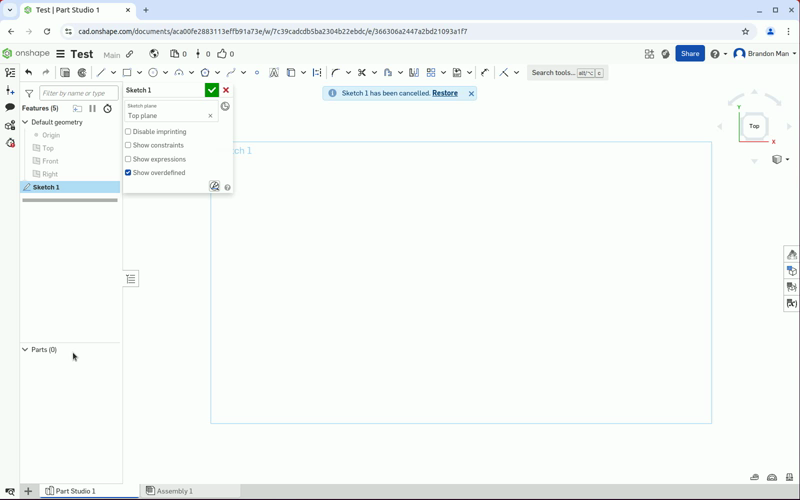
key(l)
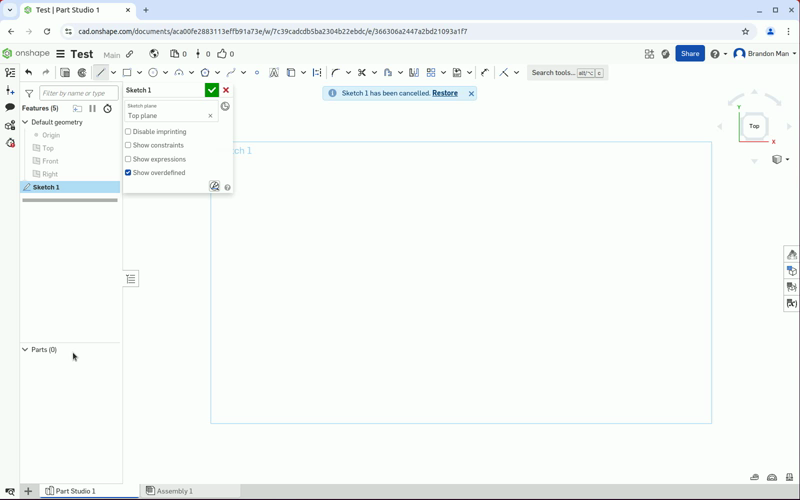
key_down(shift)
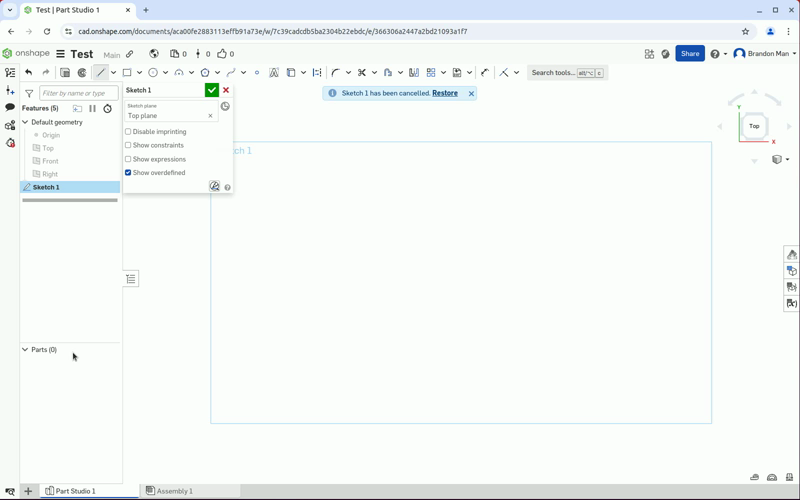
mouse_move(390, 327)
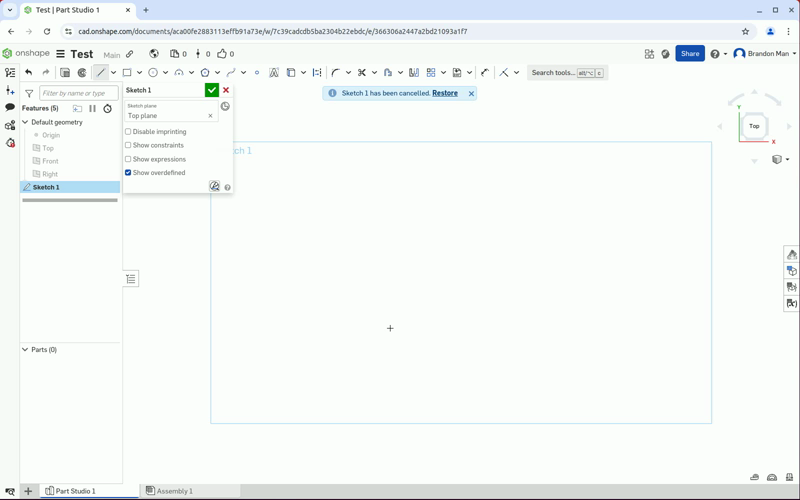
click(390, 327)
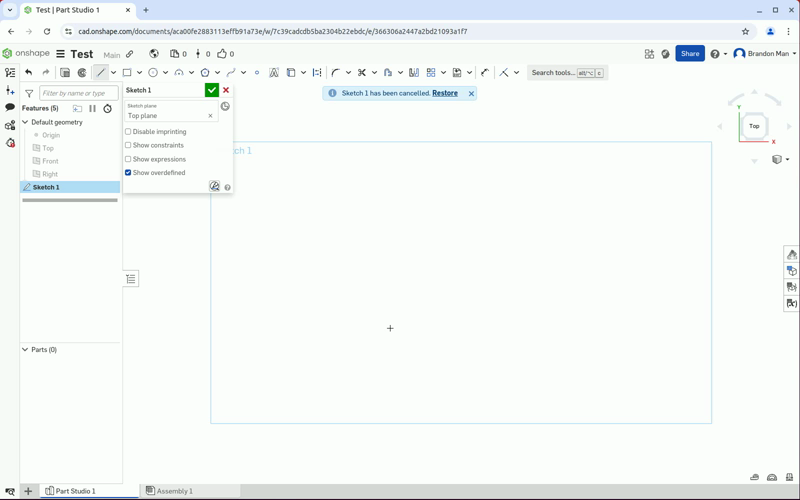
key_up(shift)
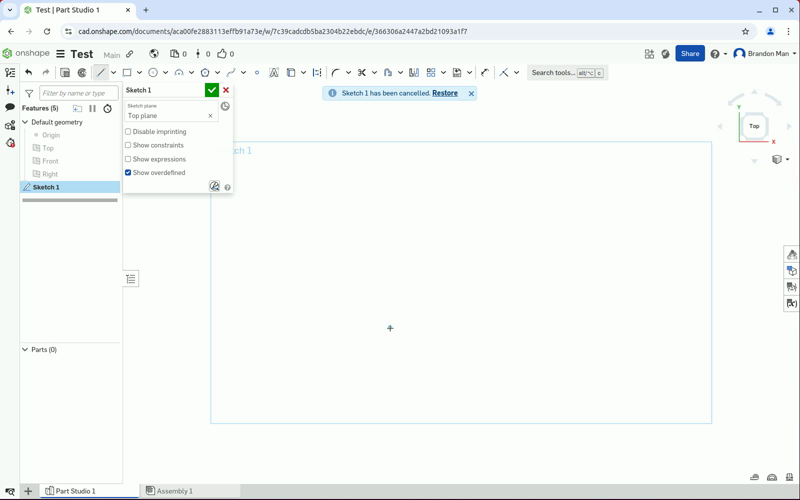
key_down(shift)
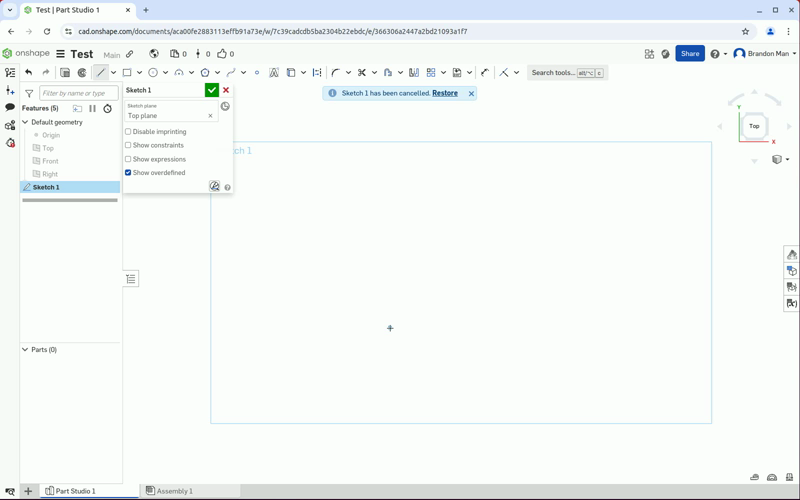
mouse_move(426, 382)
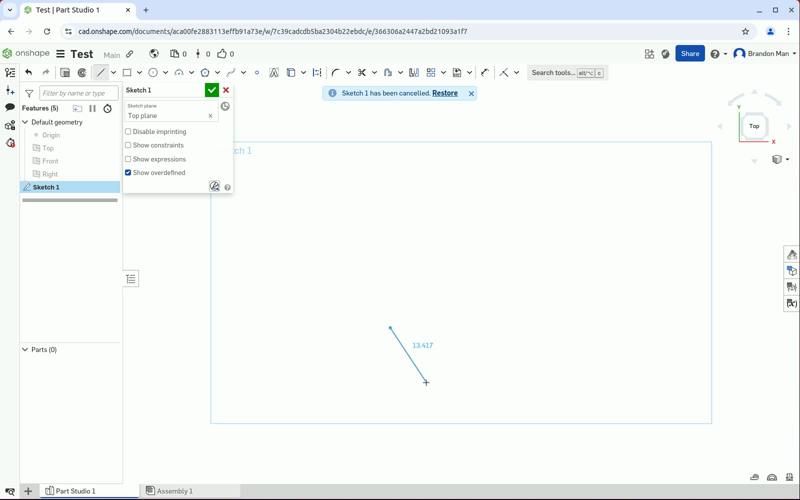
click(426, 382)
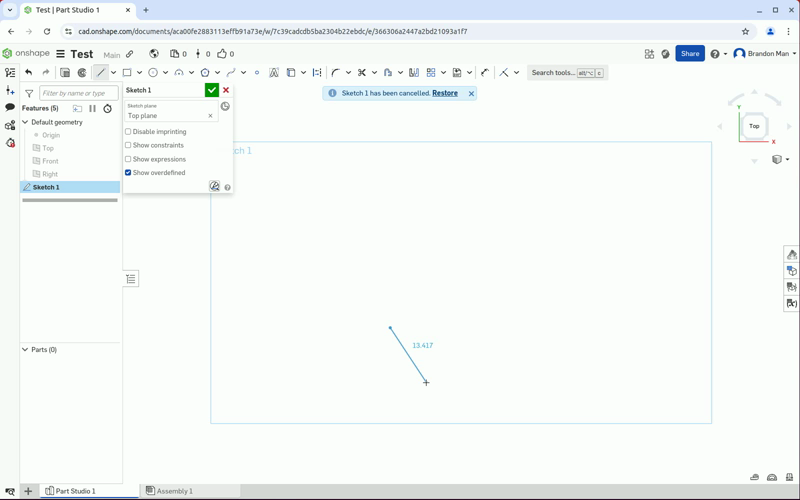
key_up(shift)
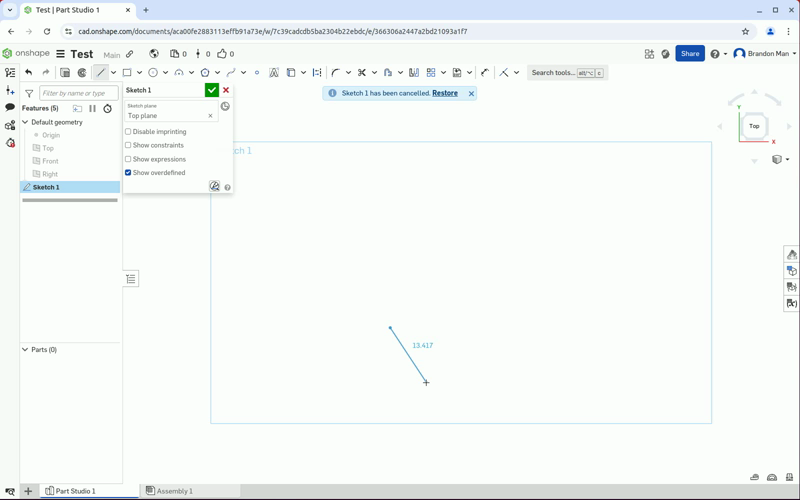
key_down(shift)
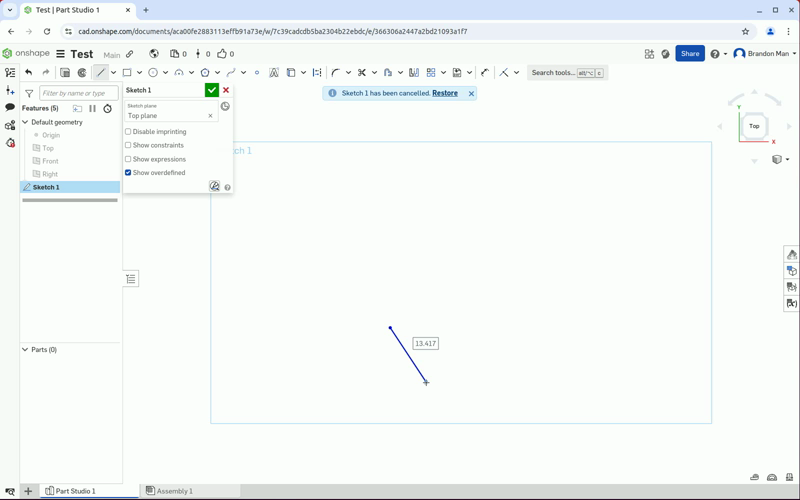
mouse_move(489, 396)
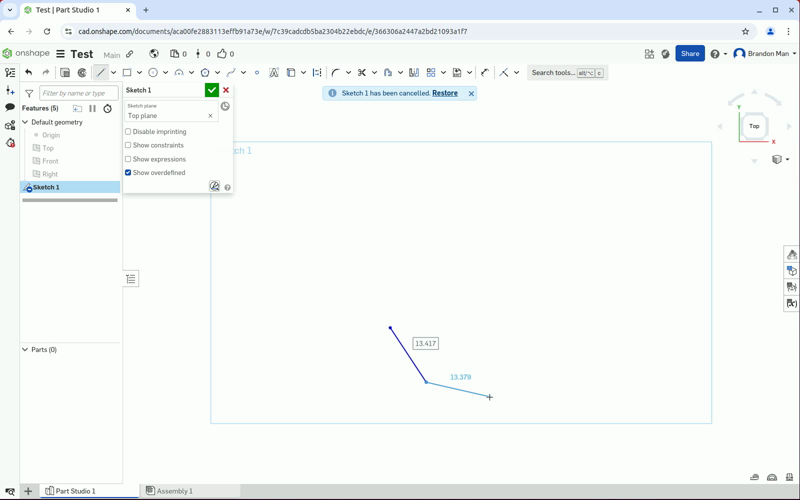
click(489, 396)
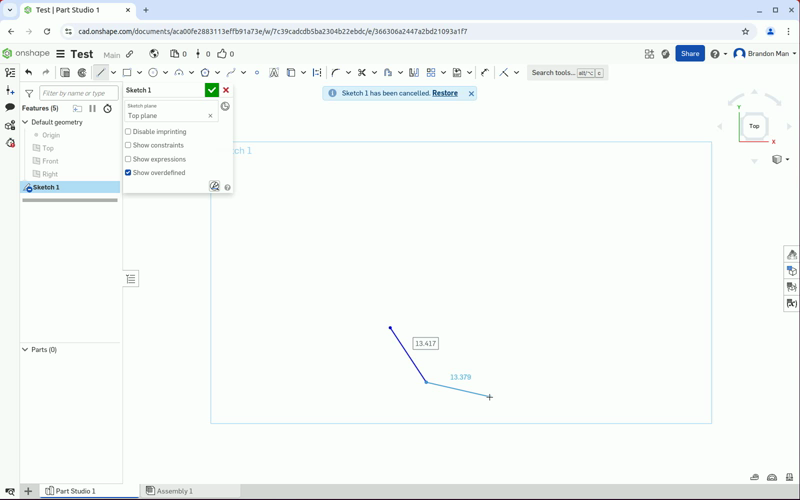
key_up(shift)
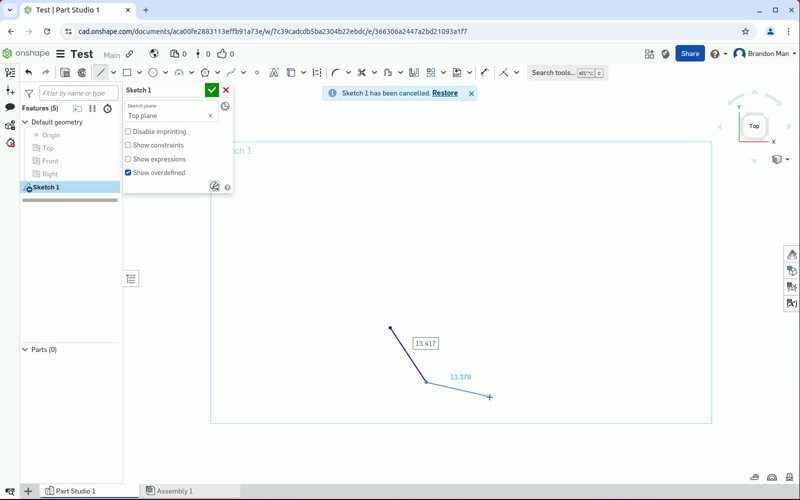
key_down(shift)
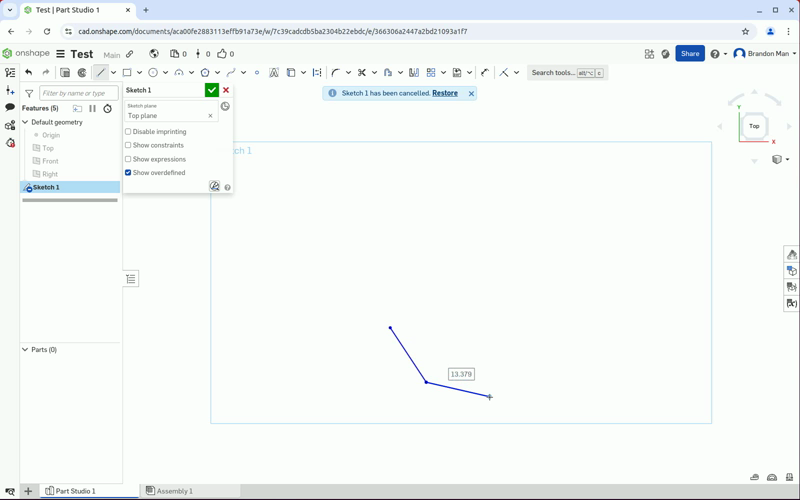
mouse_move(544, 361)
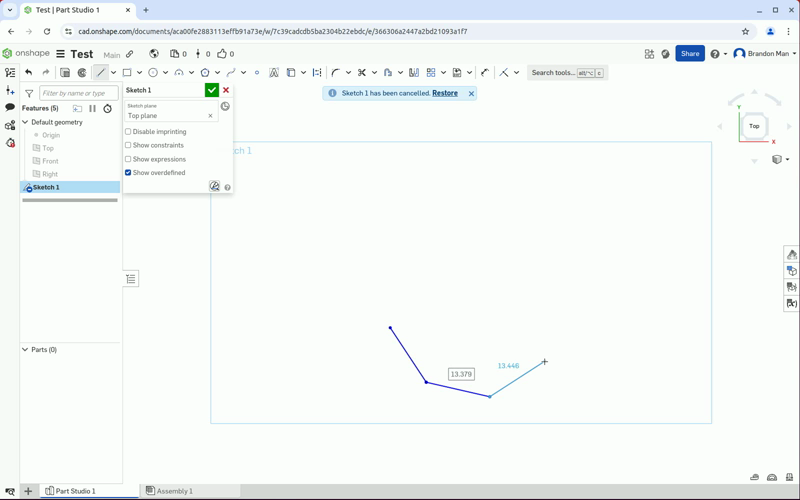
click(544, 361)
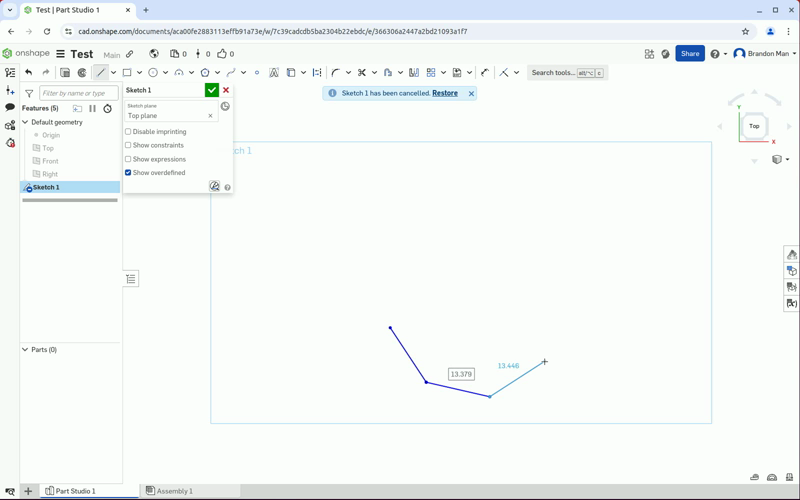
key_up(shift)
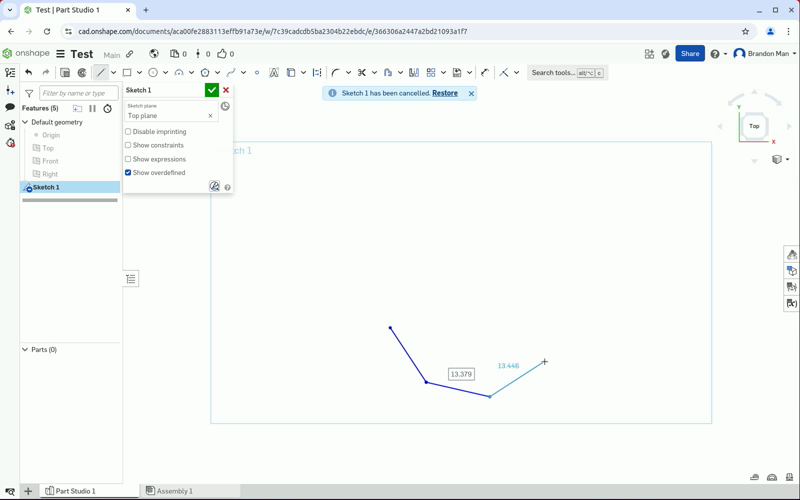
key_down(shift)
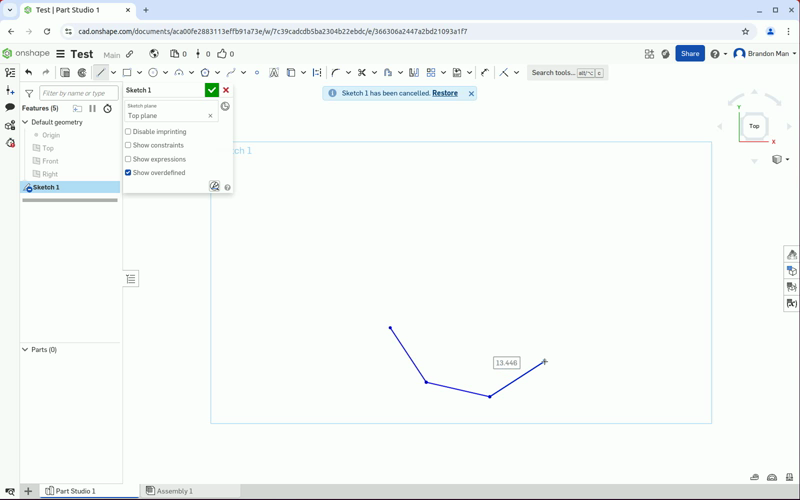
mouse_move(558, 295)
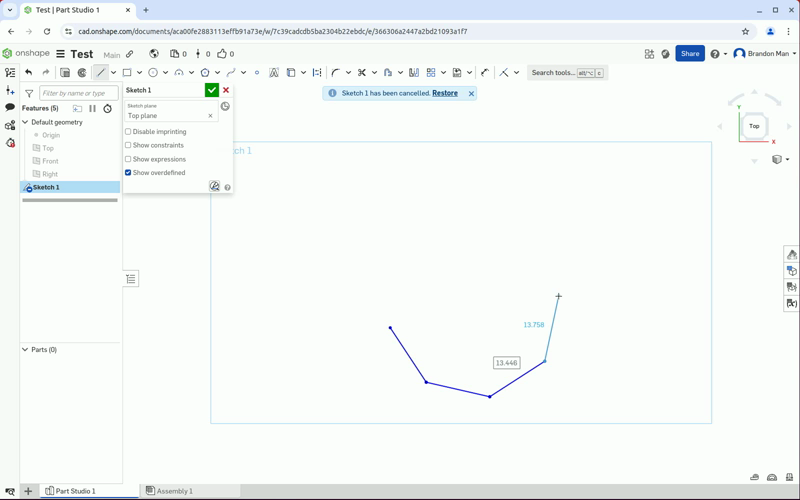
click(558, 295)
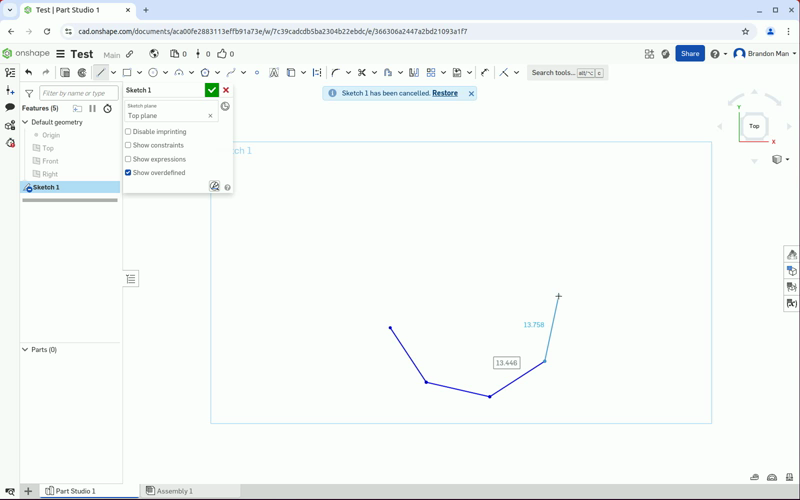
key_up(shift)
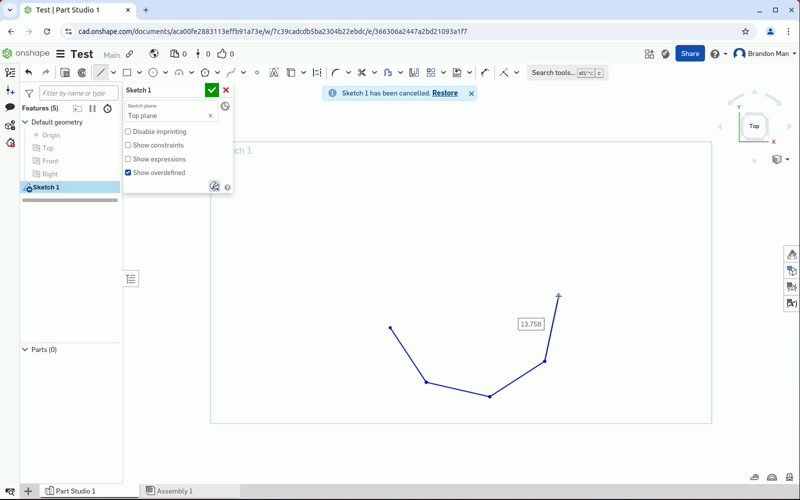
key_down(shift)
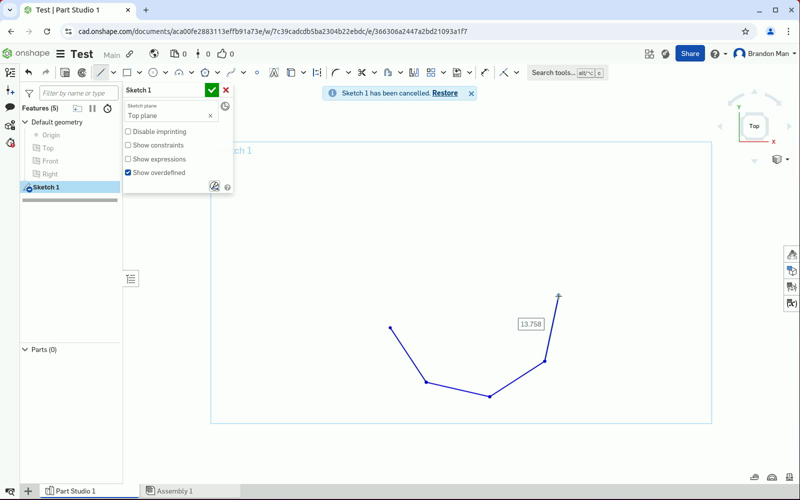
mouse_move(523, 240)
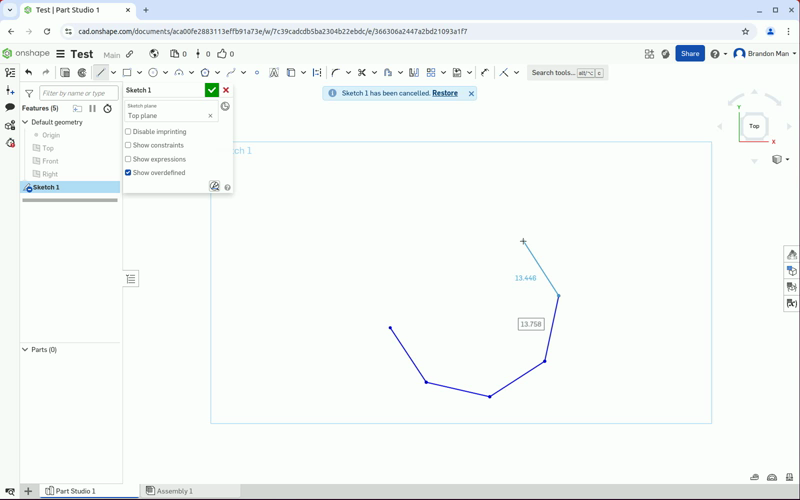
click(523, 240)
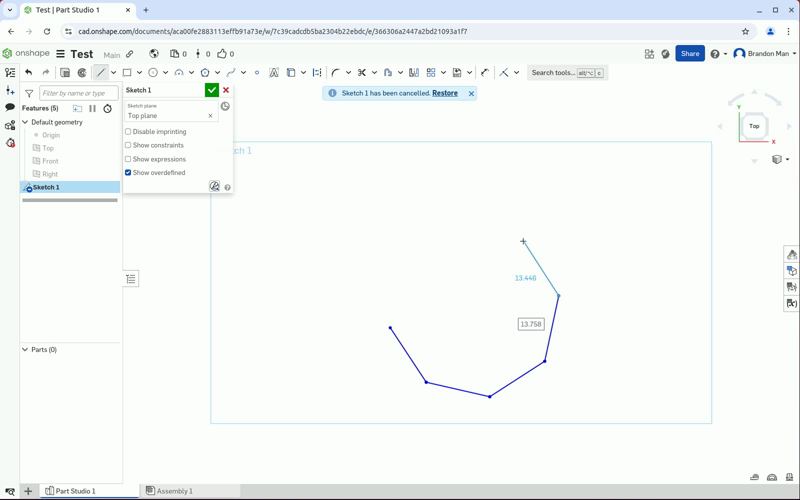
key_up(shift)
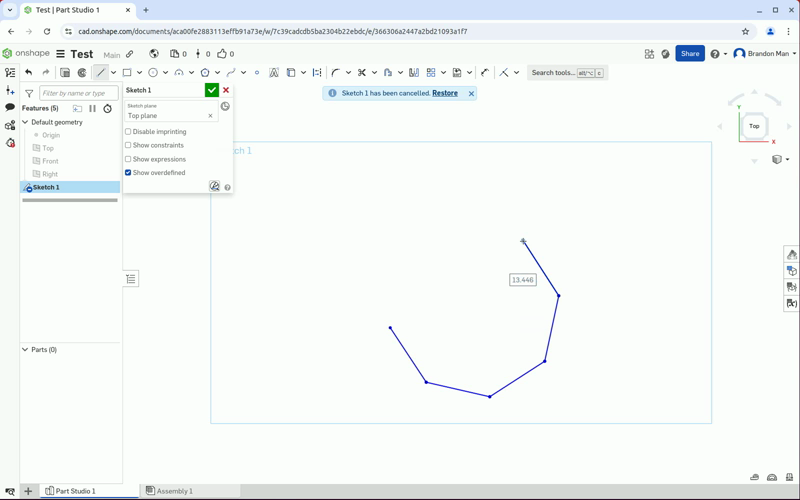
key_down(shift)
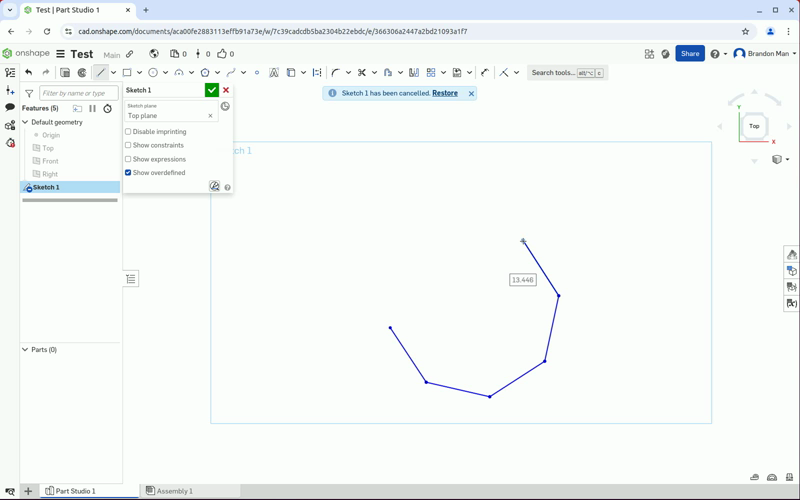
mouse_move(459, 228)
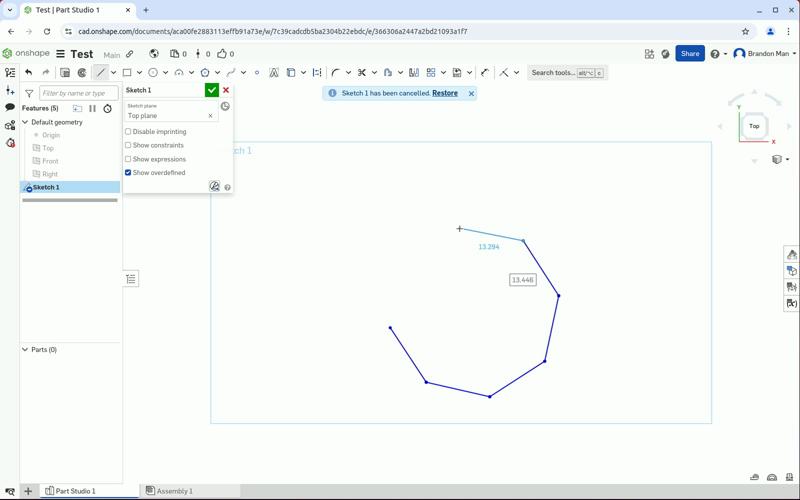
click(459, 228)
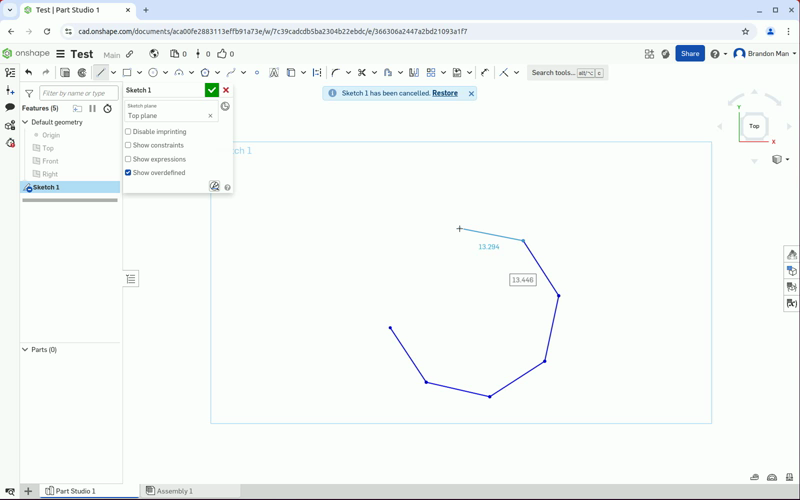
key_up(shift)
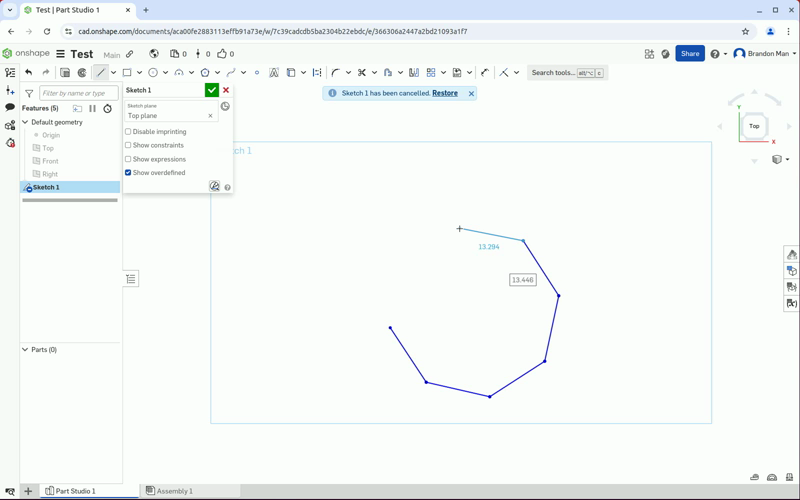
key_down(shift)
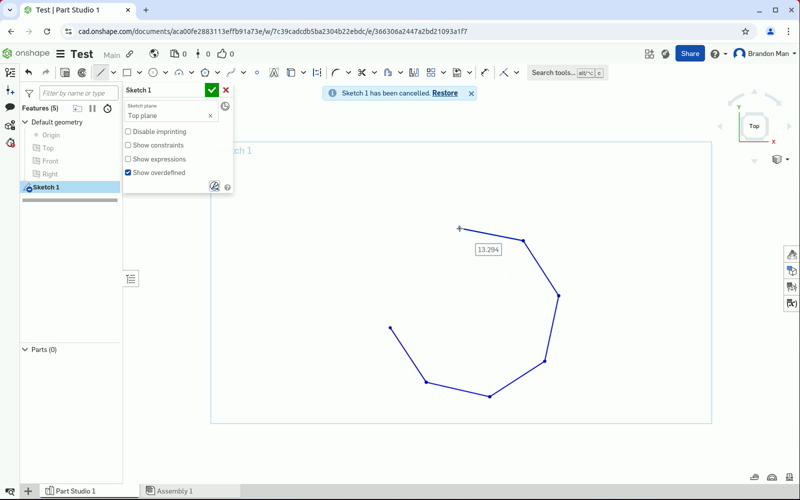
mouse_move(404, 263)
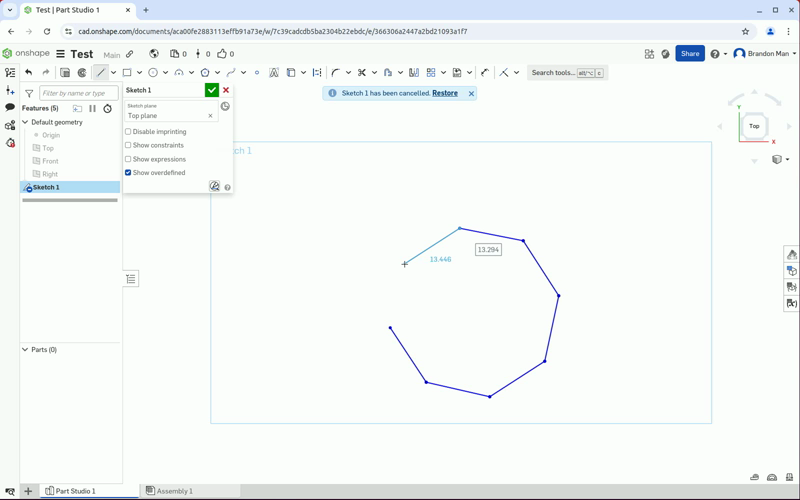
click(404, 263)
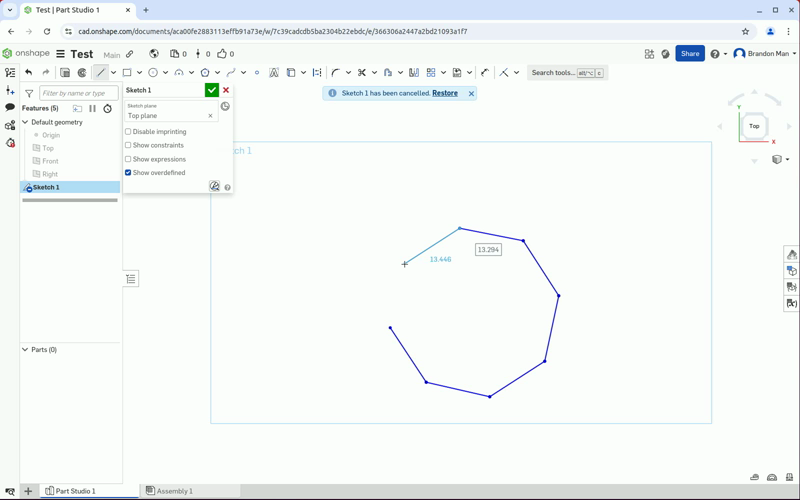
key_up(shift)
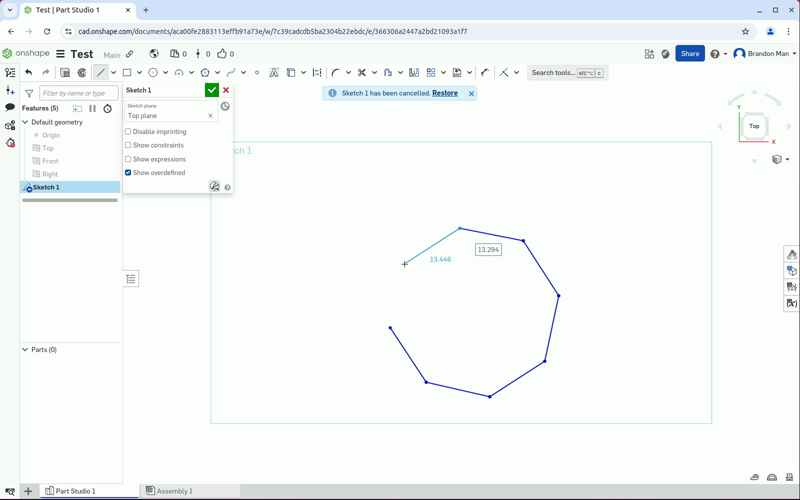
key_down(shift)
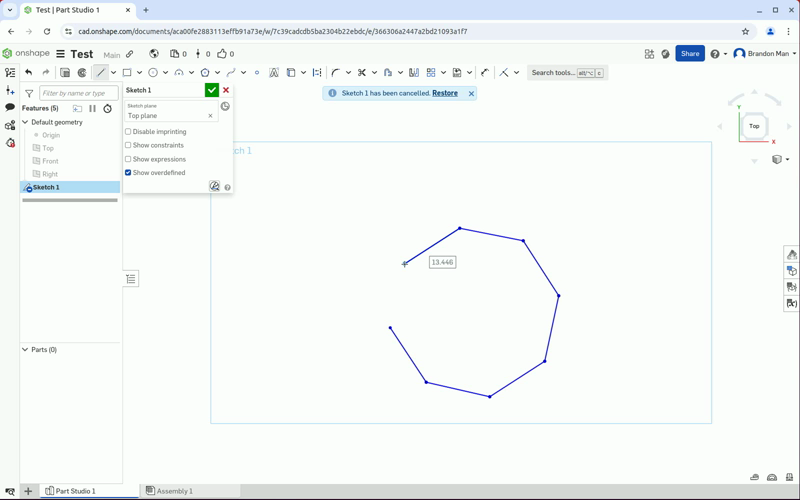
mouse_move(390, 327)
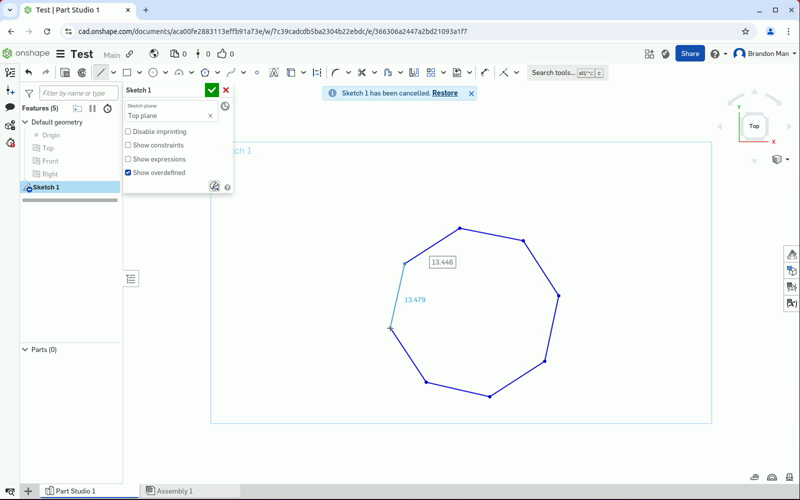
key_up(shift)
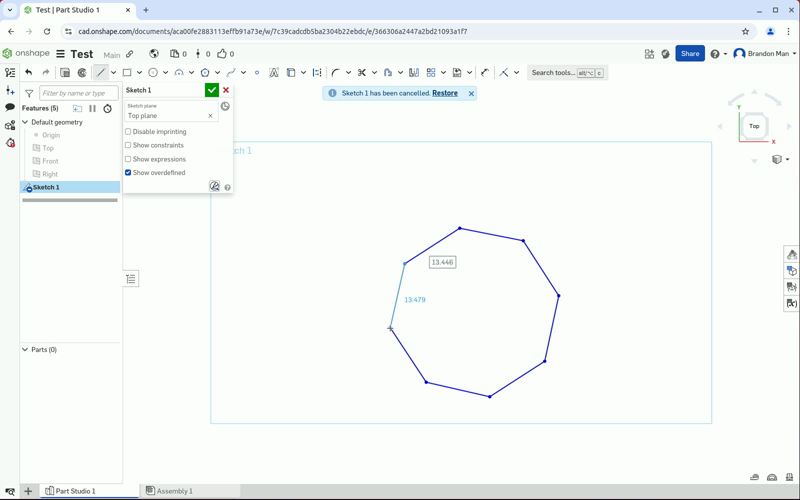
click(390, 327)
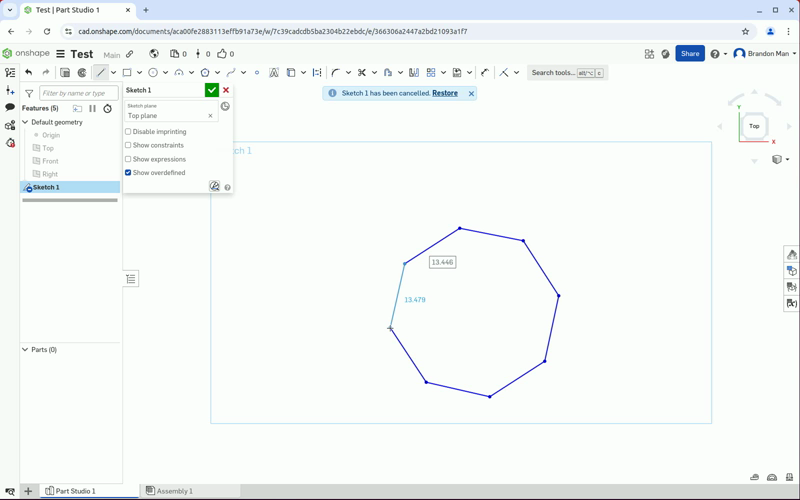
key(esc)
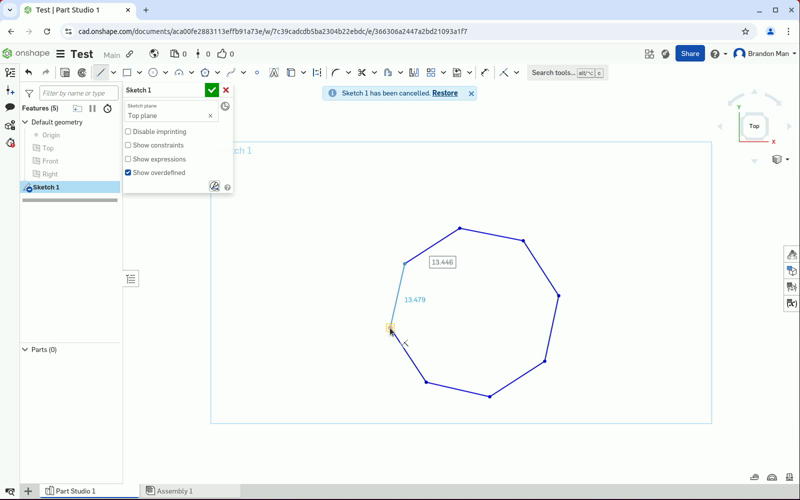
key(l)
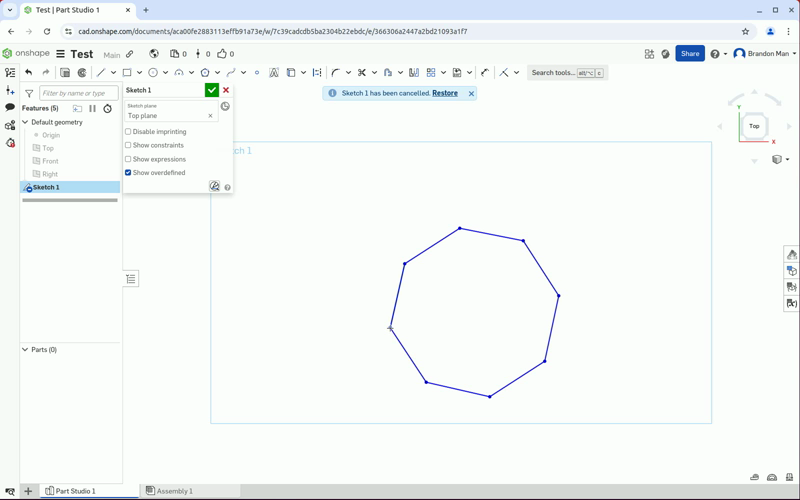
key_down(shift)
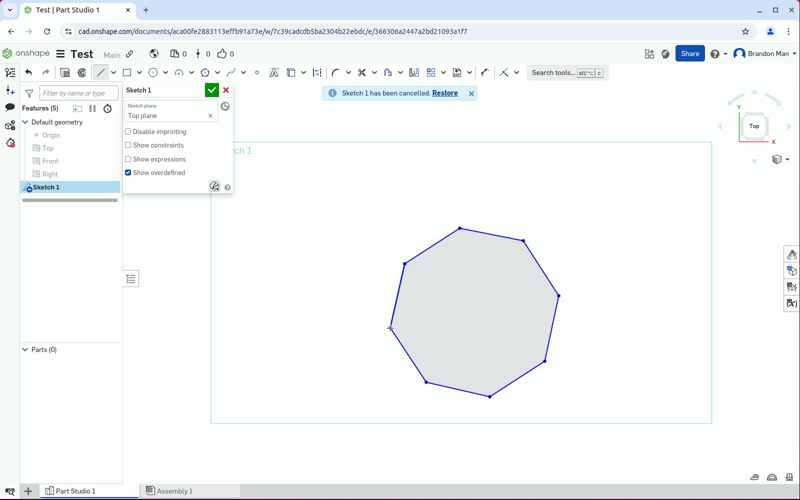
mouse_move(434, 295)
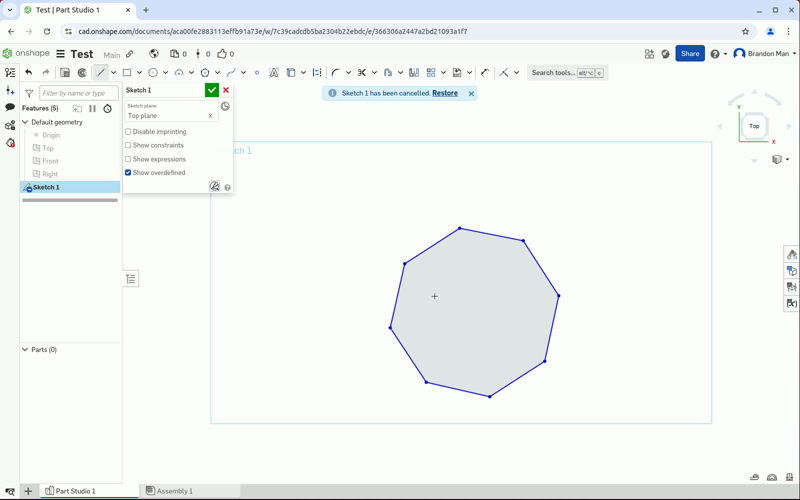
click(434, 295)
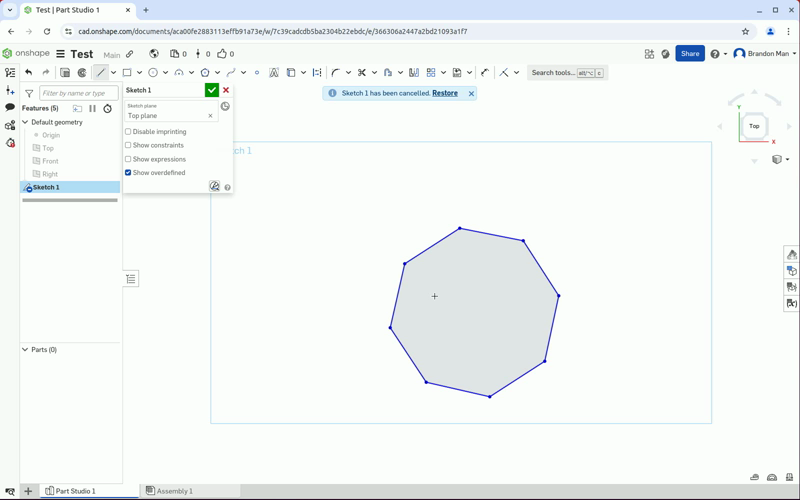
key_up(shift)
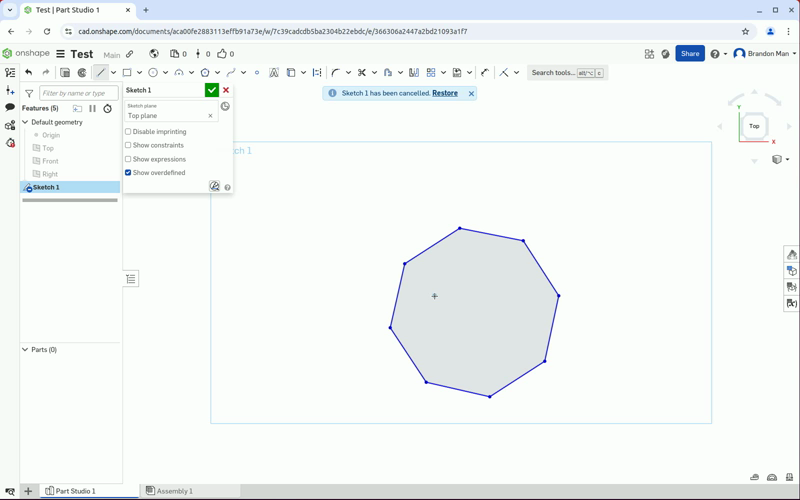
key_down(shift)
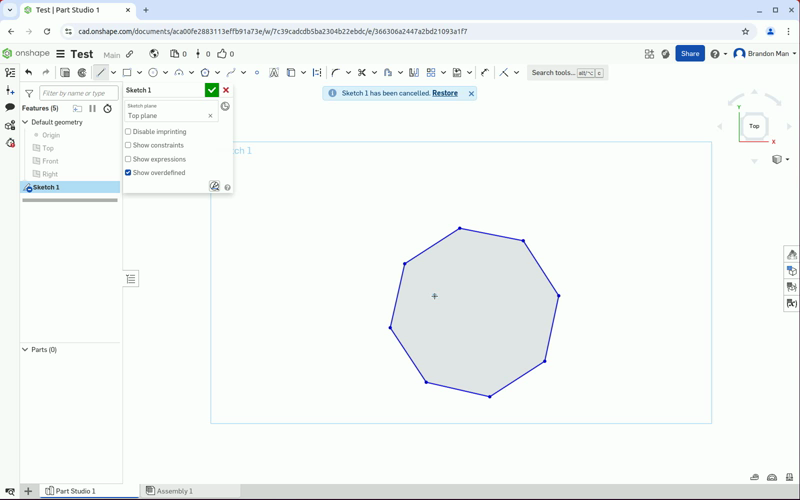
mouse_move(464, 295)
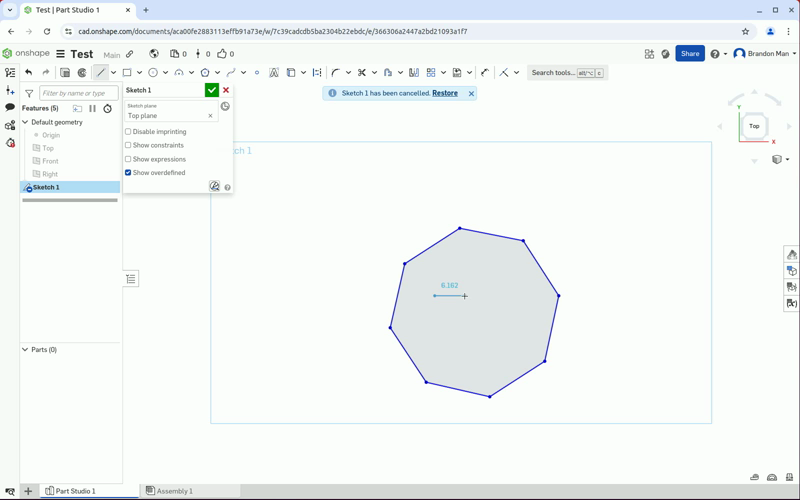
mouse_move(438, 325)
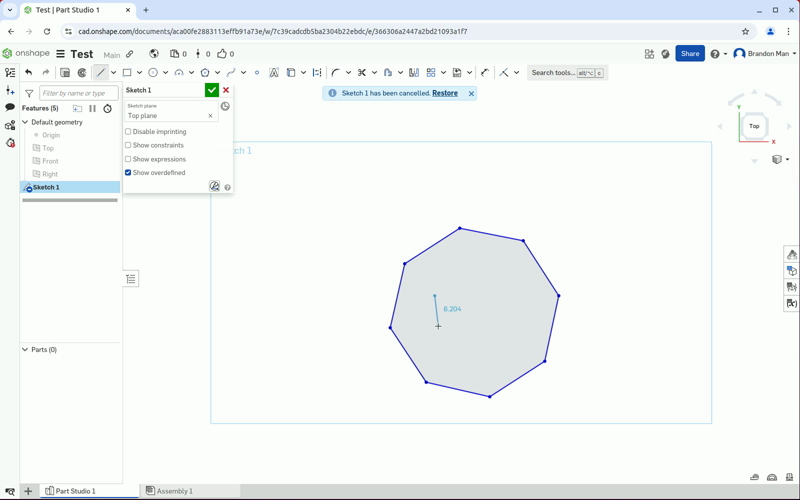
click(438, 325)
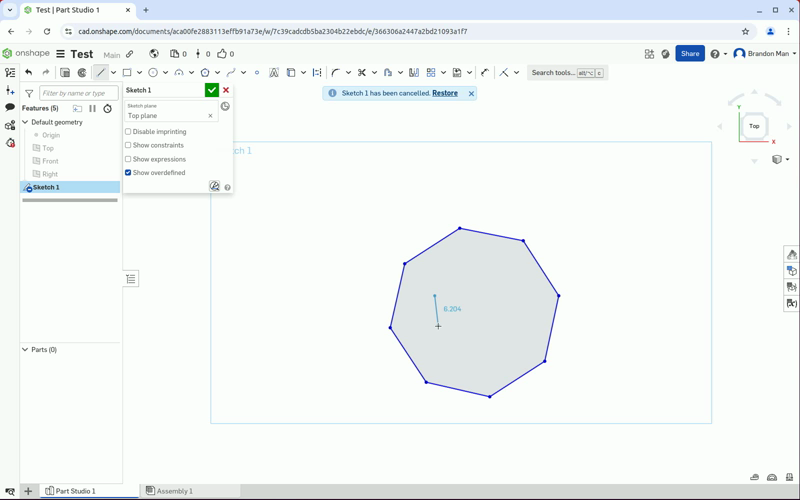
key_up(shift)
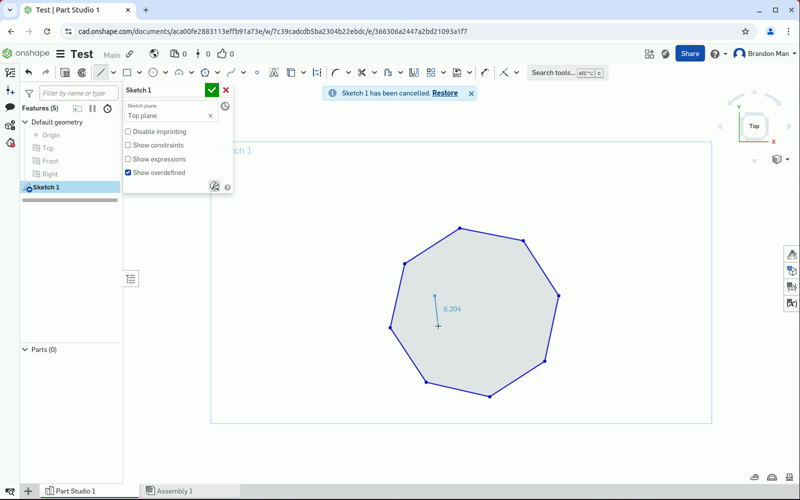
key_down(shift)
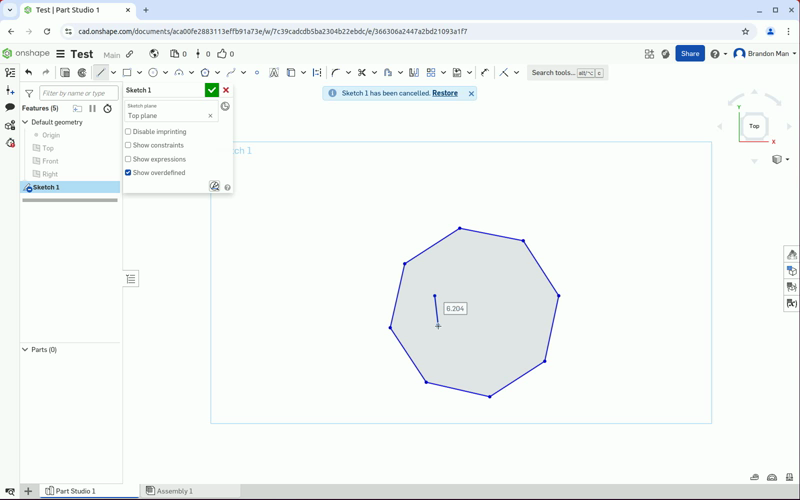
mouse_move(468, 325)
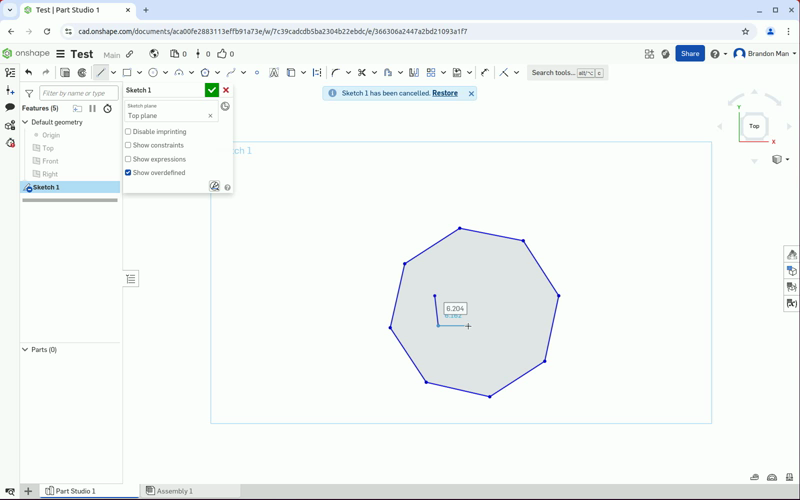
mouse_move(461, 346)
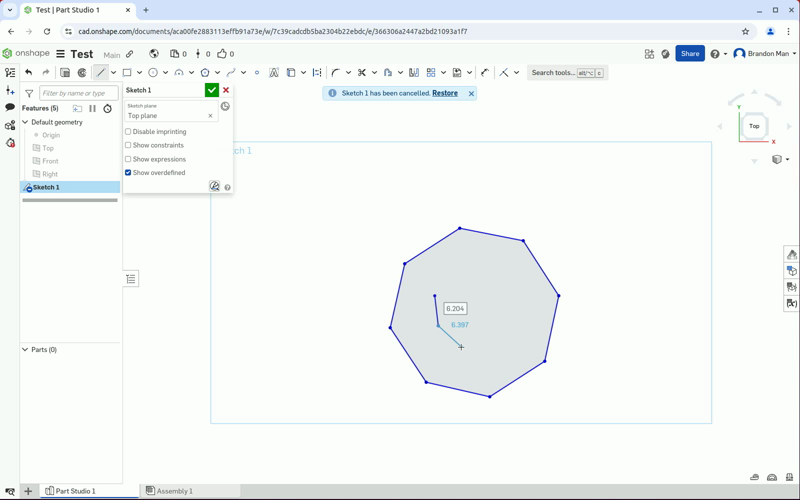
click(461, 346)
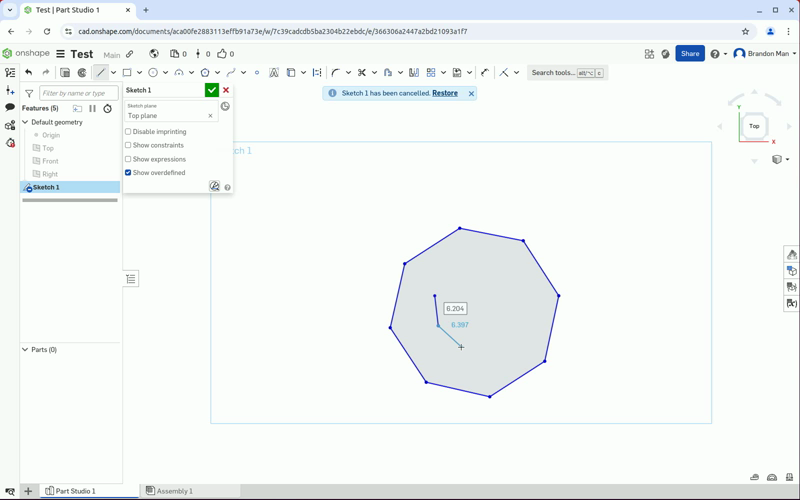
key_up(shift)
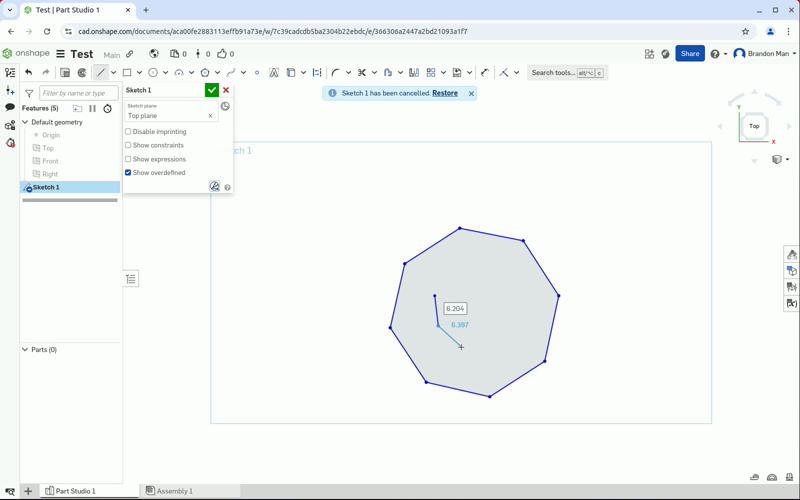
key_down(shift)
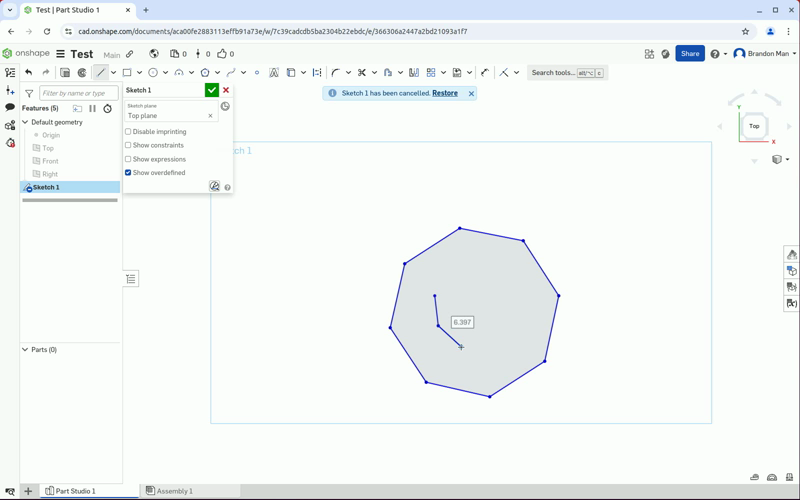
mouse_move(491, 346)
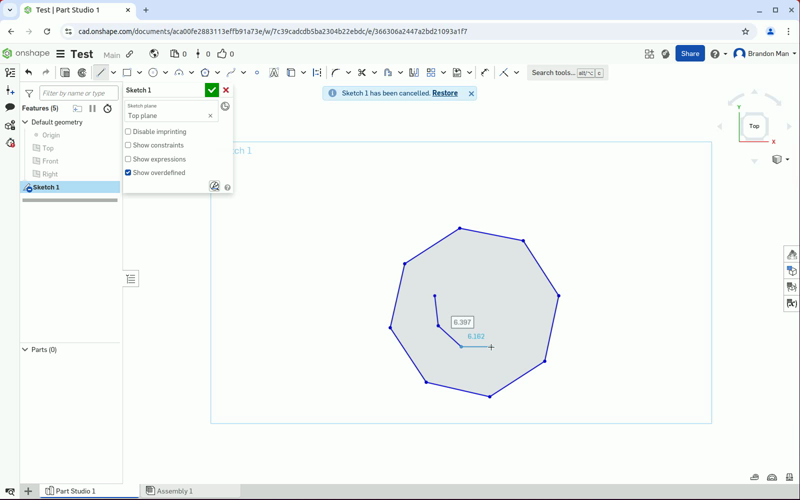
mouse_move(493, 343)
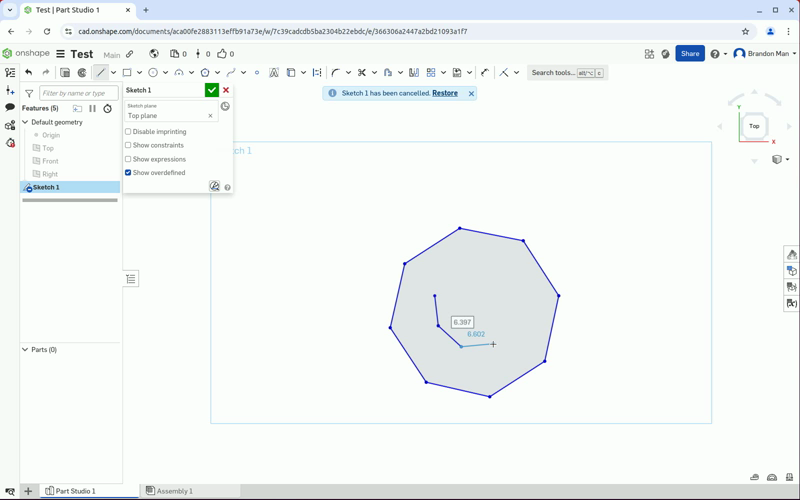
click(493, 343)
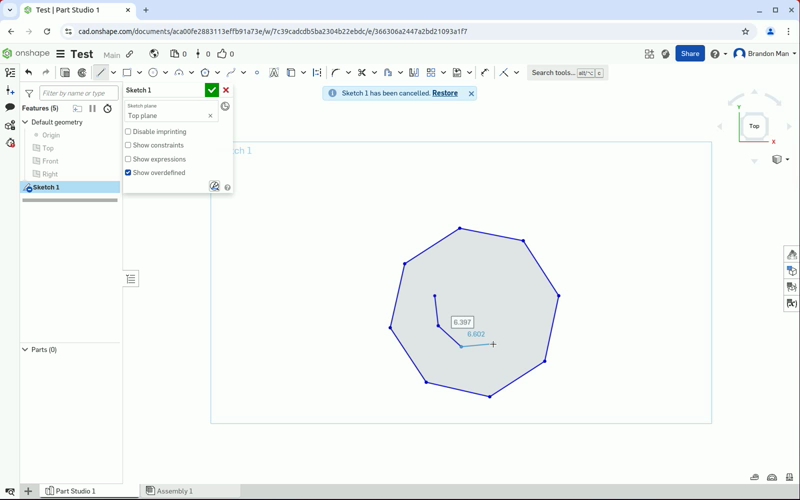
key_up(shift)
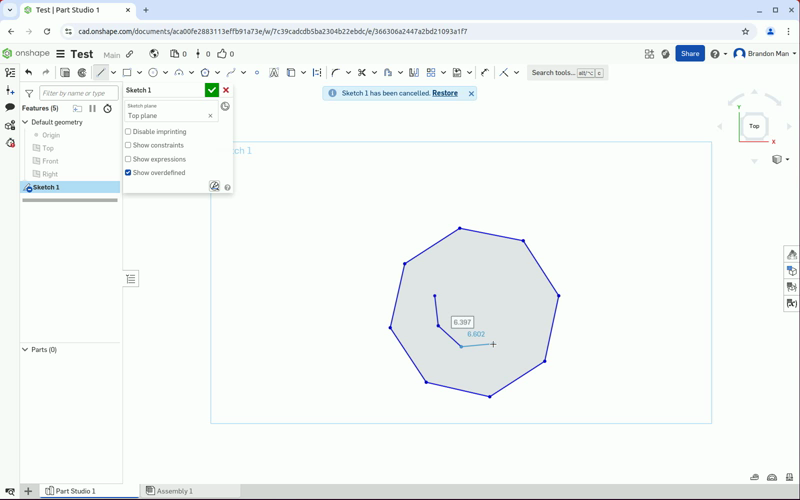
key_down(shift)
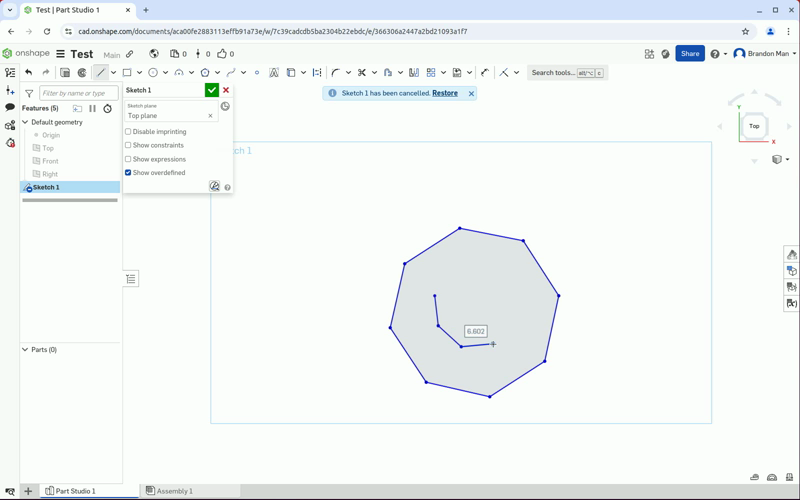
mouse_move(523, 343)
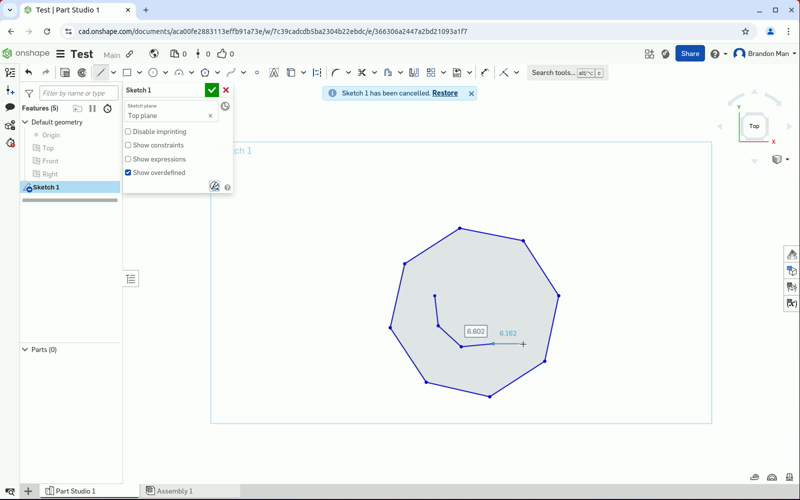
mouse_move(512, 320)
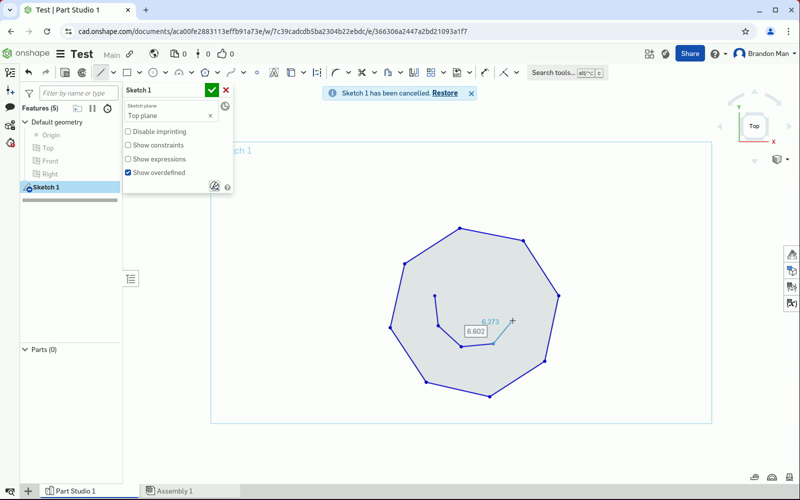
click(512, 320)
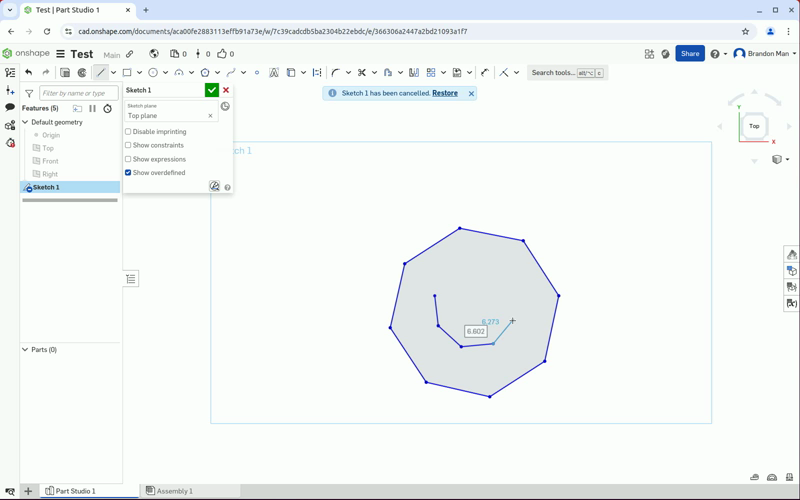
key_up(shift)
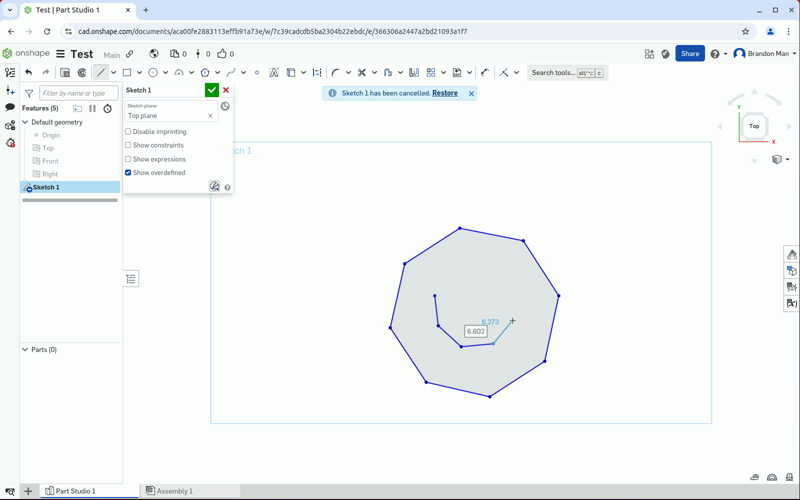
key_down(shift)
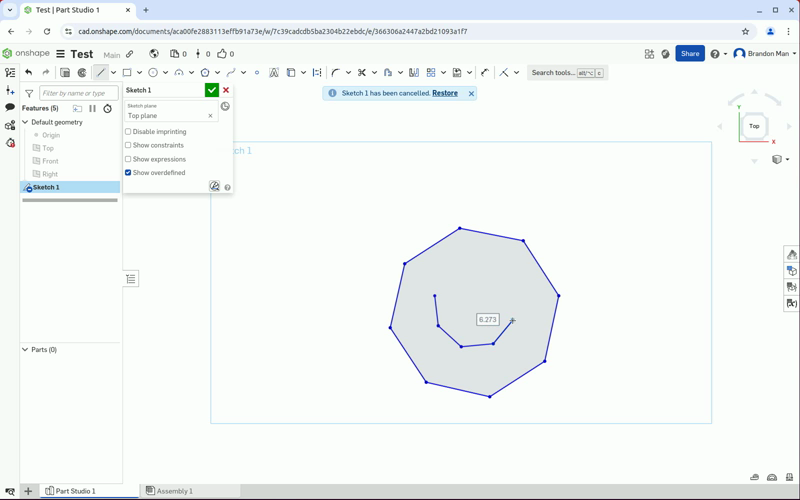
mouse_move(542, 320)
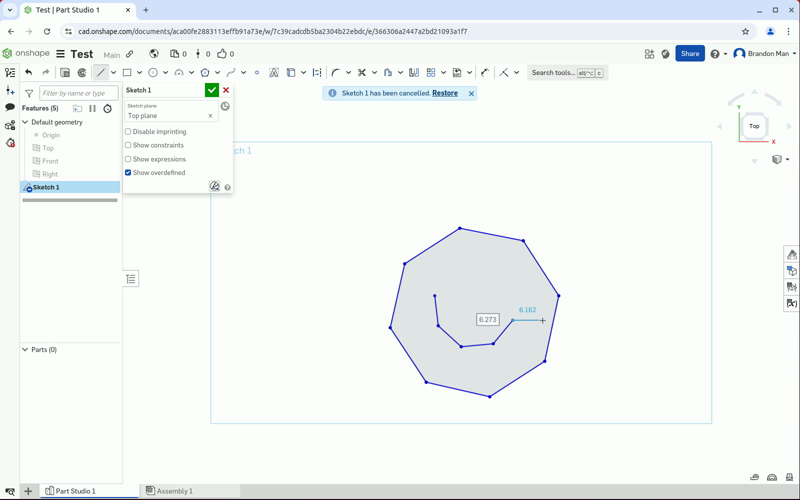
mouse_move(510, 288)
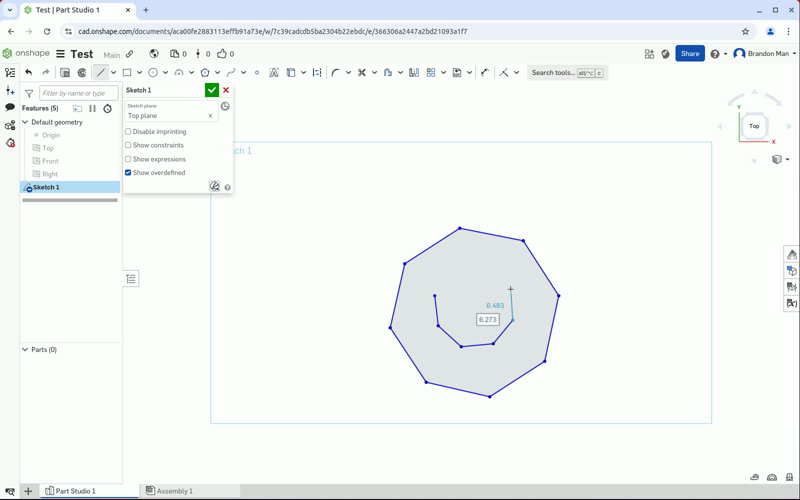
click(510, 288)
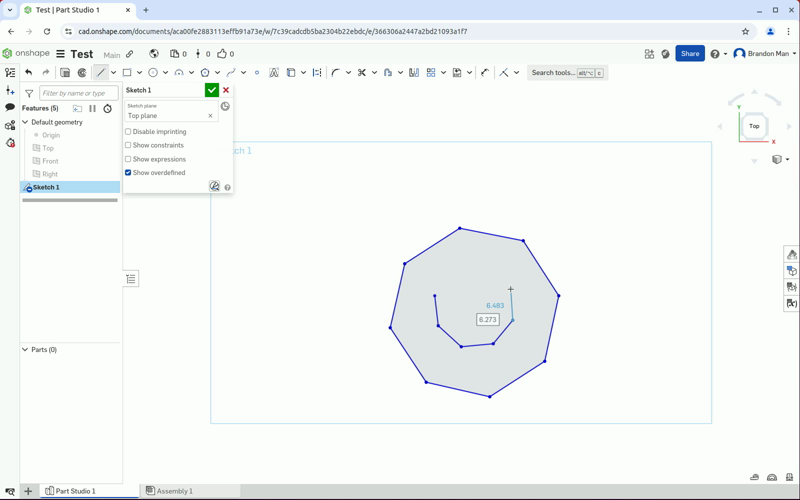
key_up(shift)
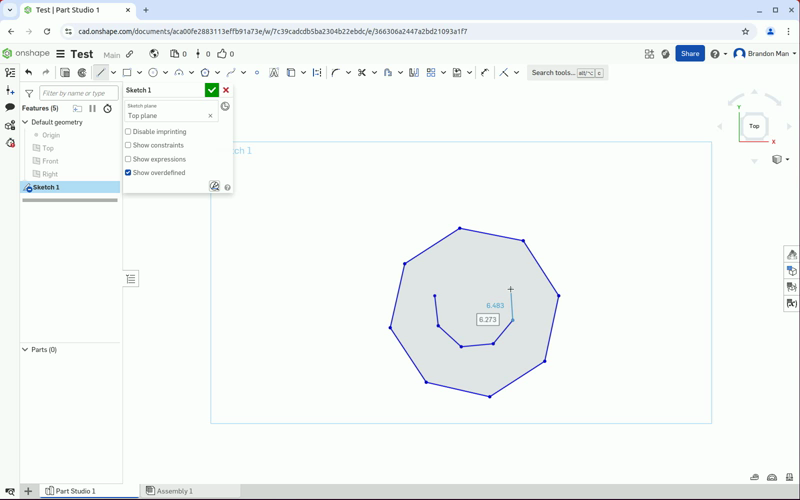
key_down(shift)
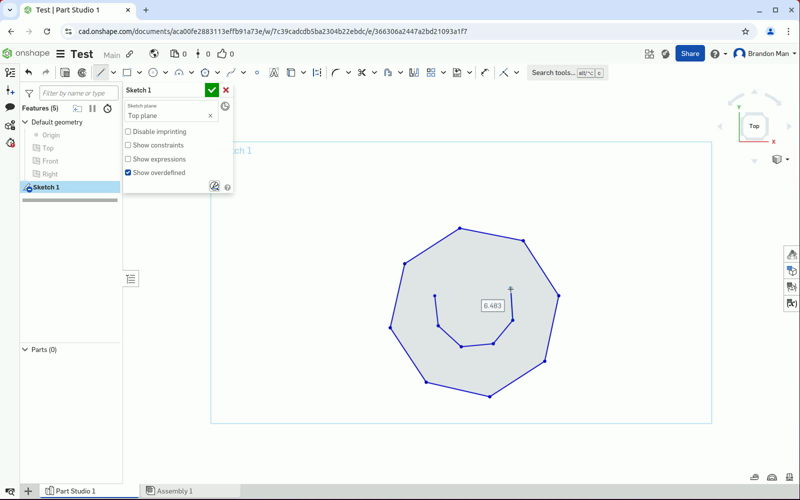
mouse_move(540, 288)
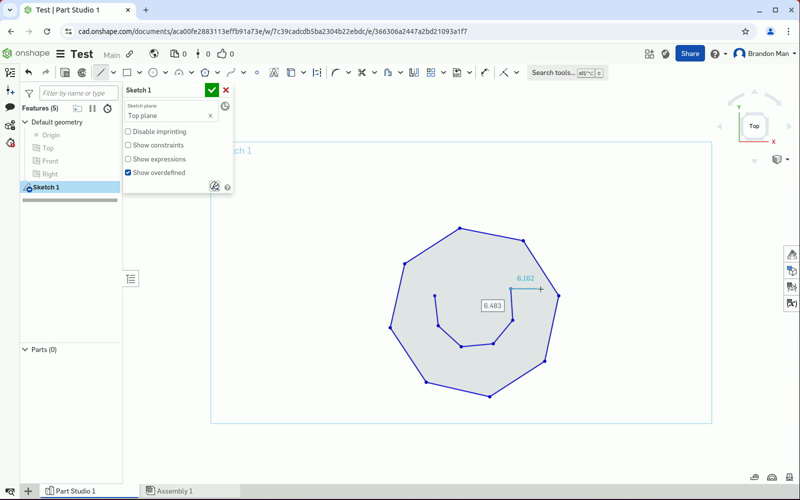
mouse_move(486, 269)
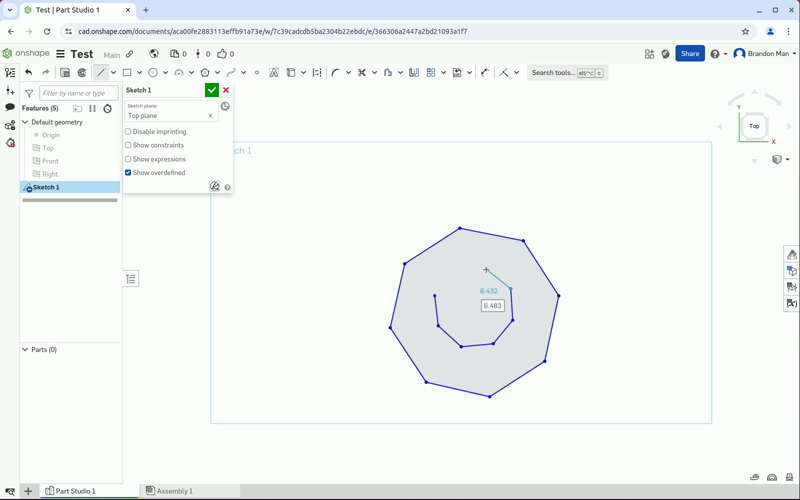
click(486, 269)
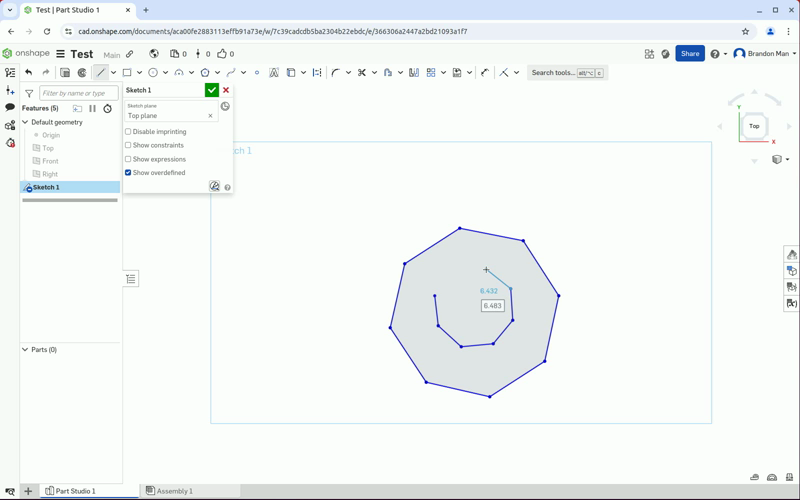
key_up(shift)
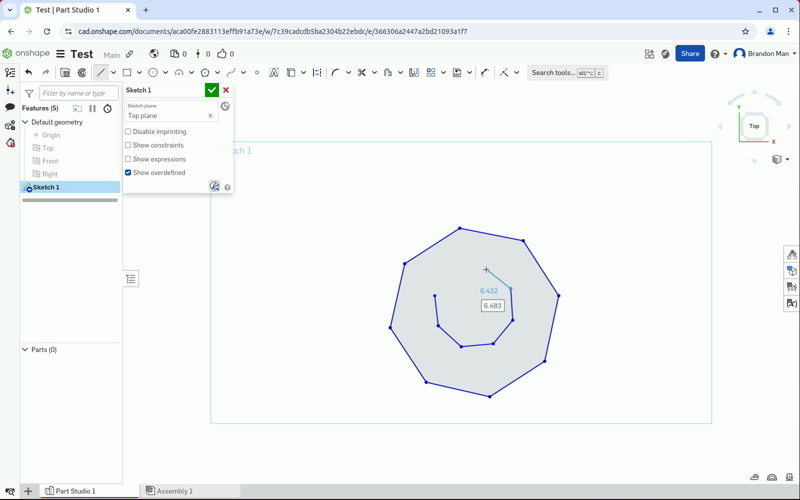
key_down(shift)
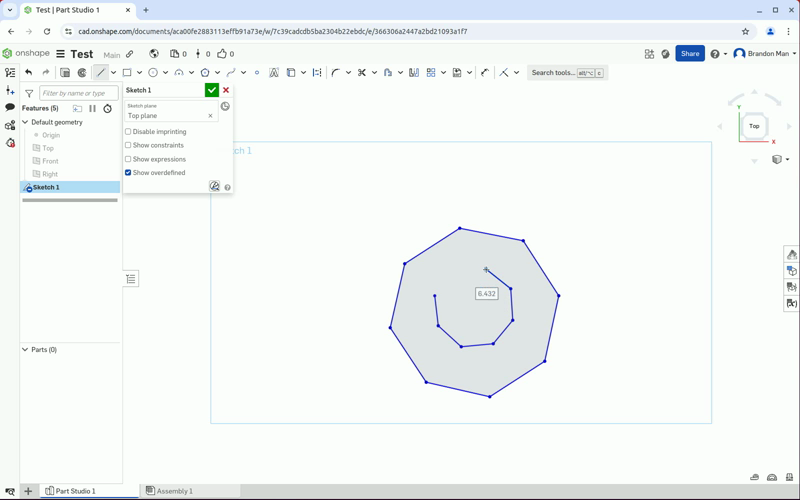
mouse_move(516, 269)
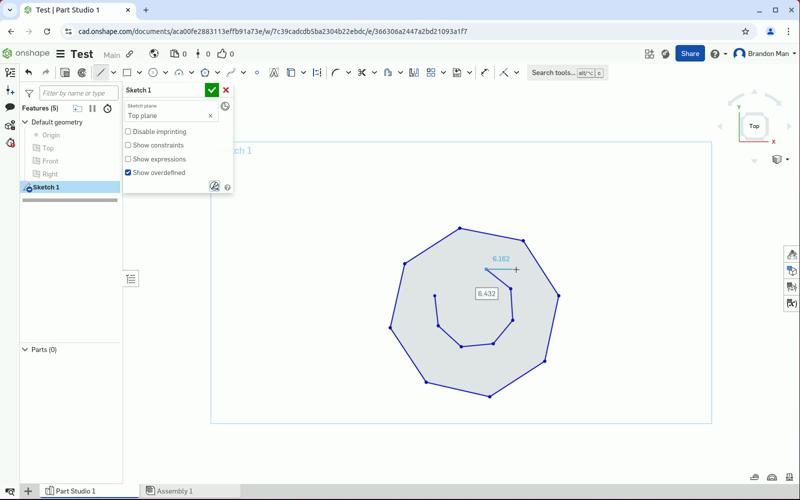
mouse_move(456, 272)
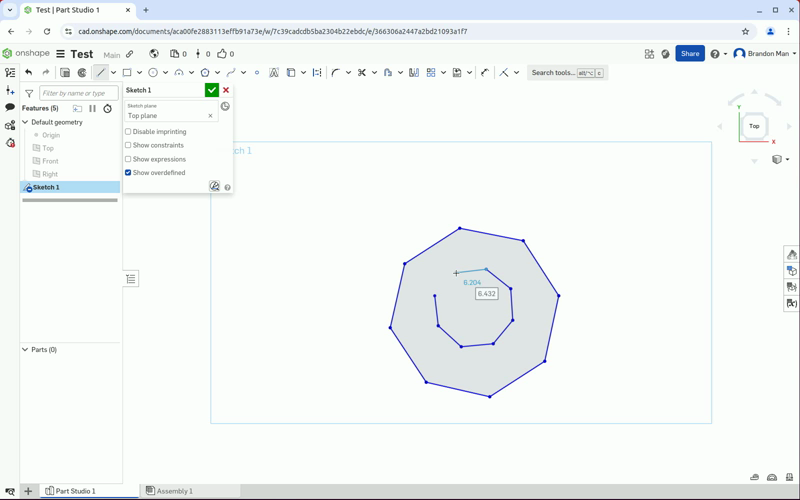
click(456, 272)
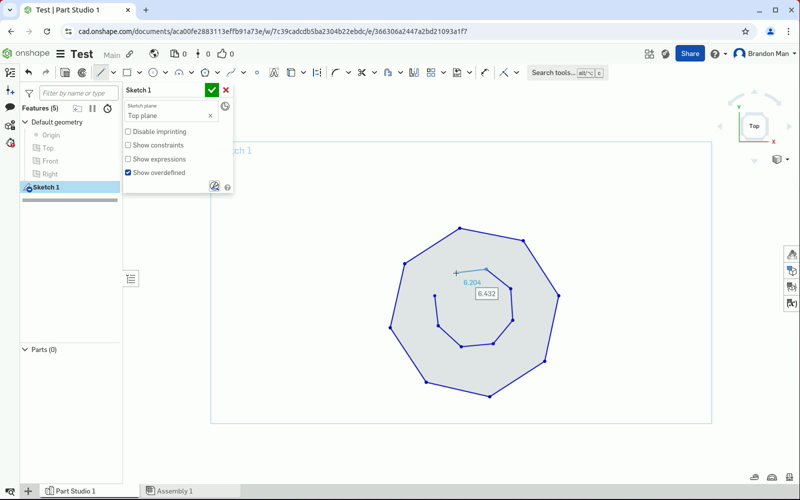
key_up(shift)
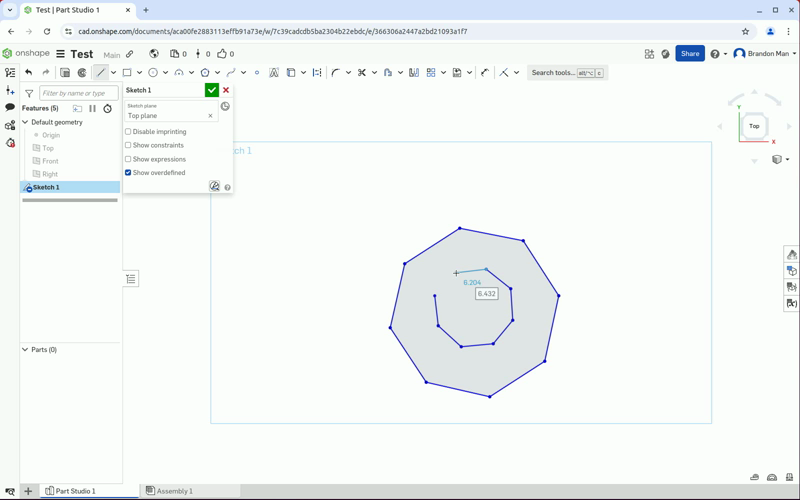
mouse_move(486, 272)
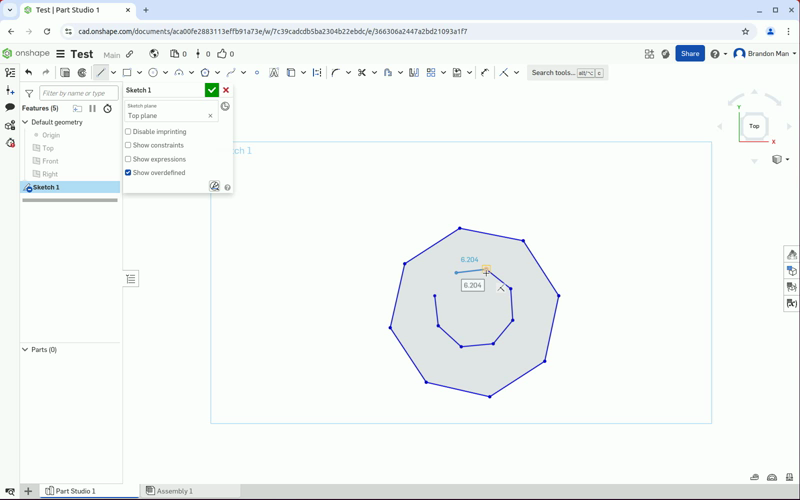
key_down(shift)
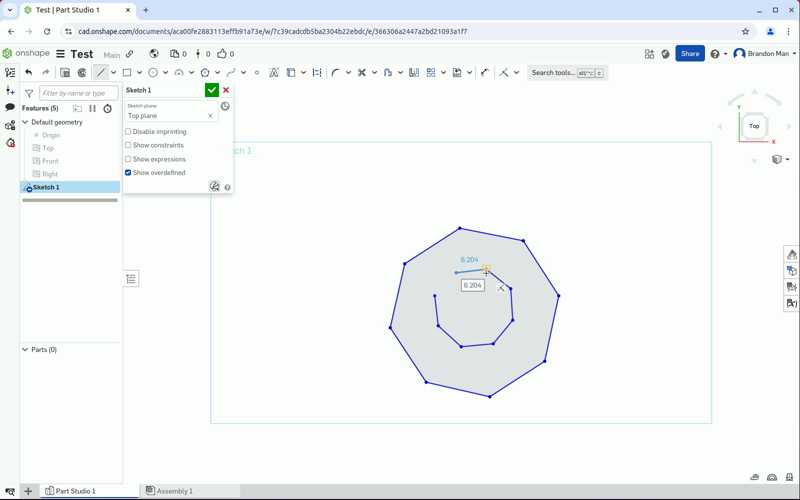
mouse_move(434, 295)
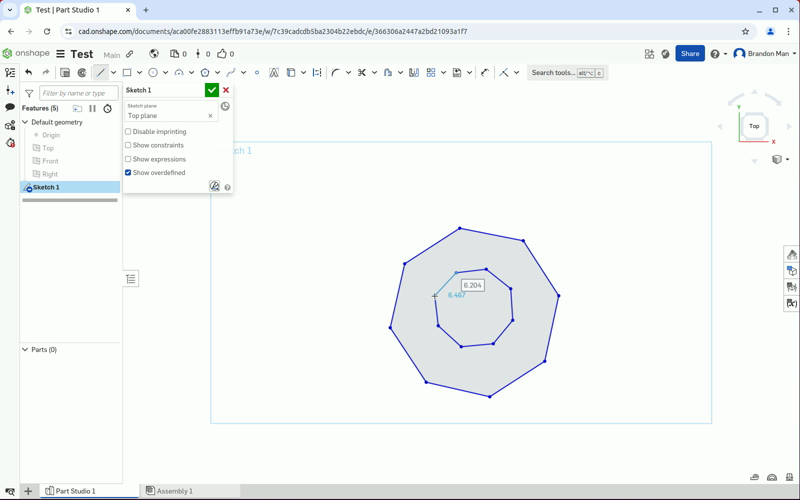
key_up(shift)
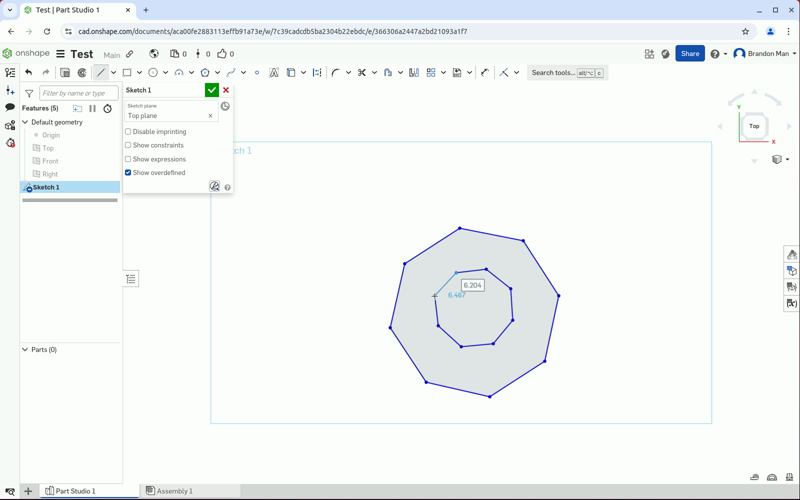
click(434, 295)
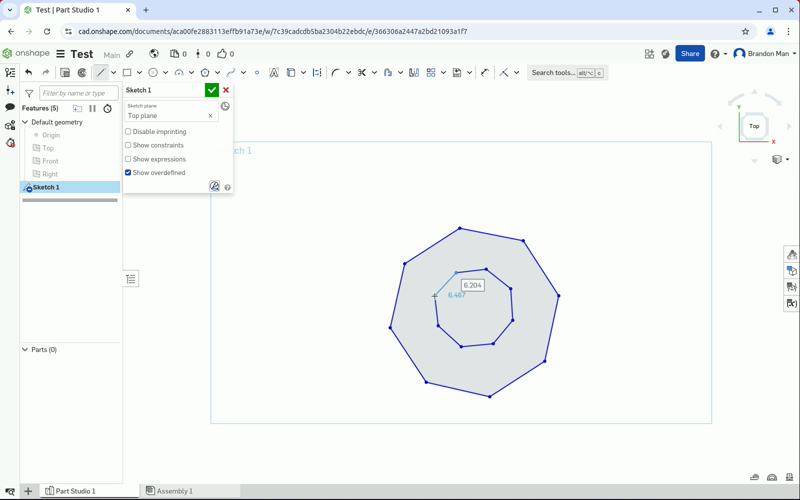
key(esc)
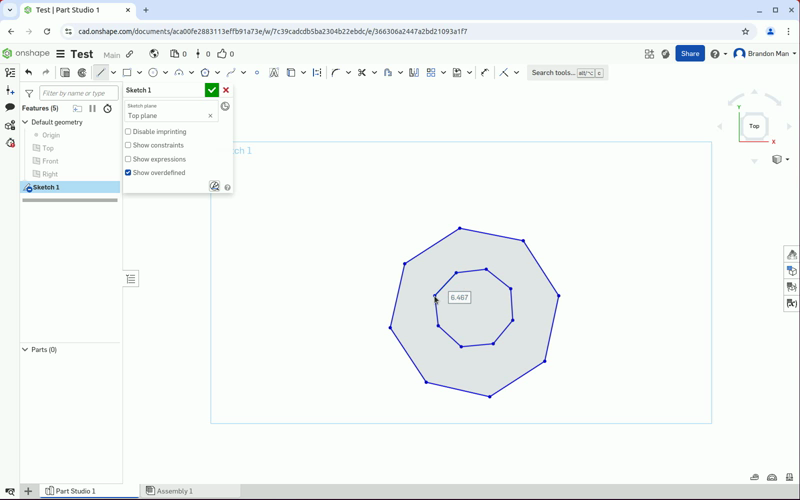
mouse_move(537, 331)
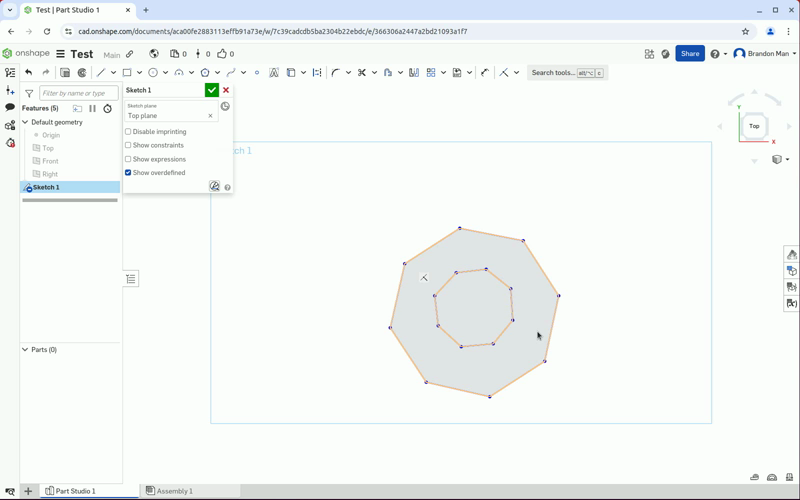
click(537, 331)
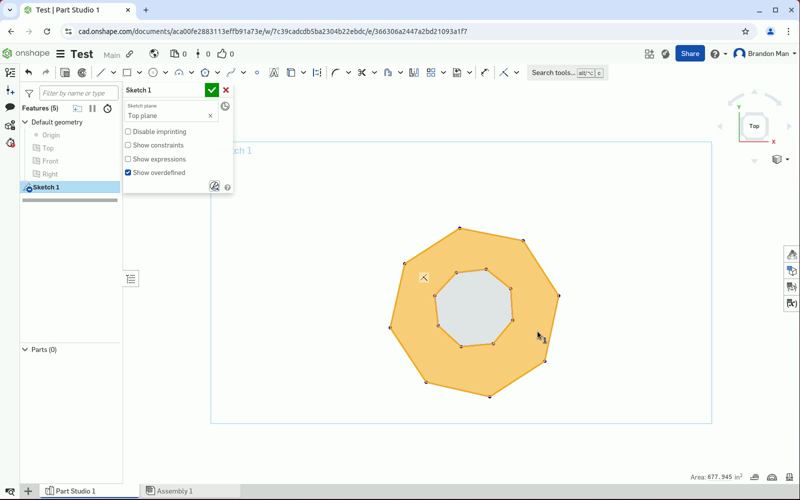
mouse_move(73, 352)
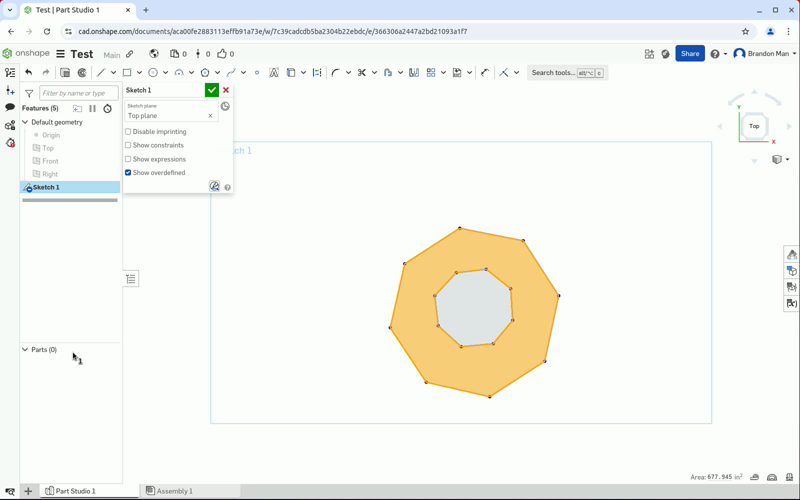
key(shift+y)
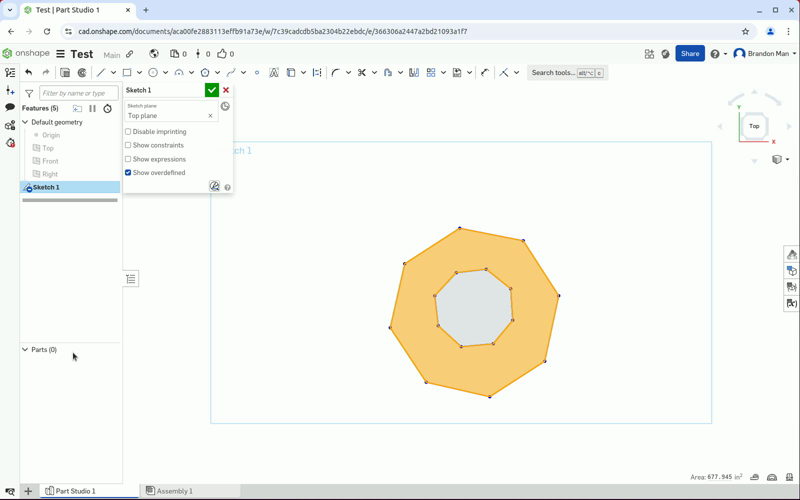
key(shift+e)
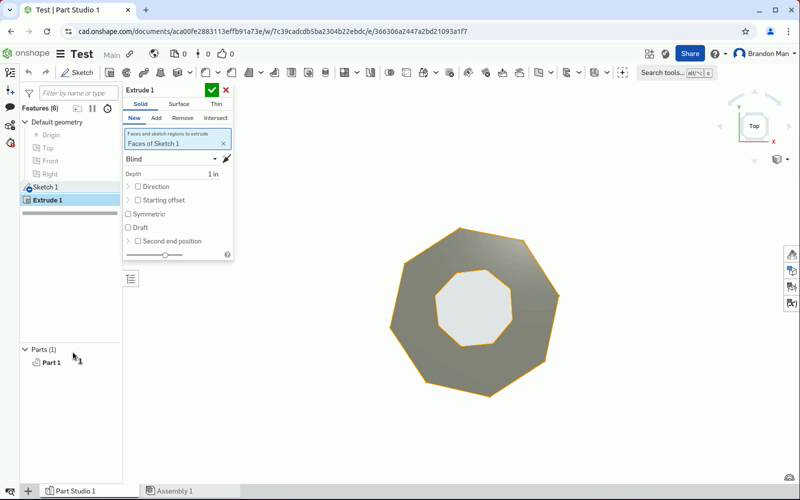
mouse_move(143, 106)
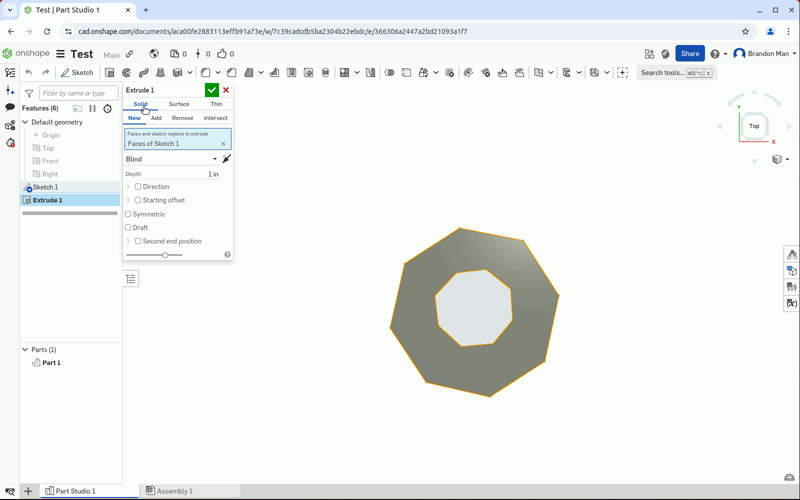
click(143, 106)
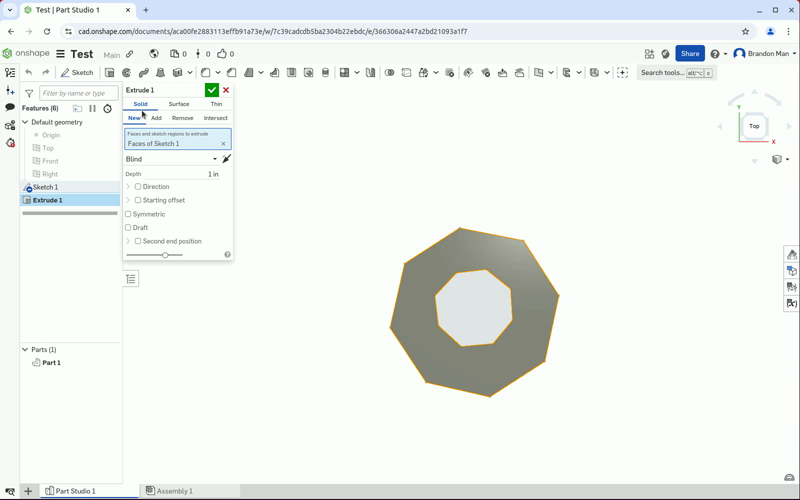
mouse_move(137, 120)
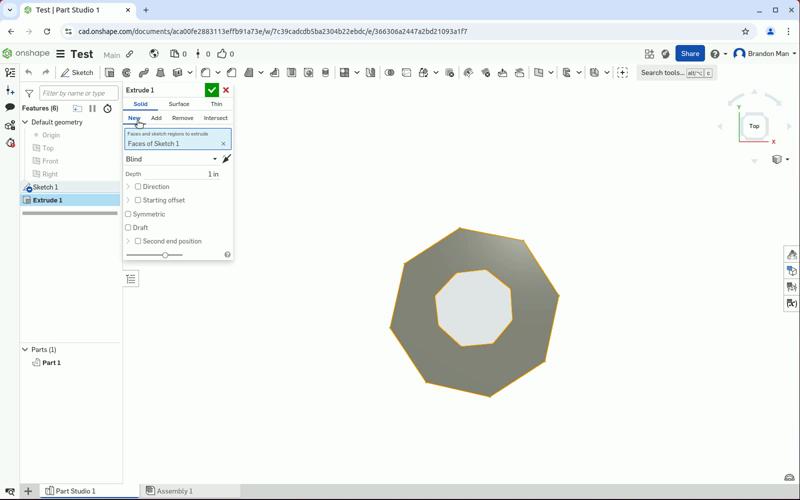
click(137, 120)
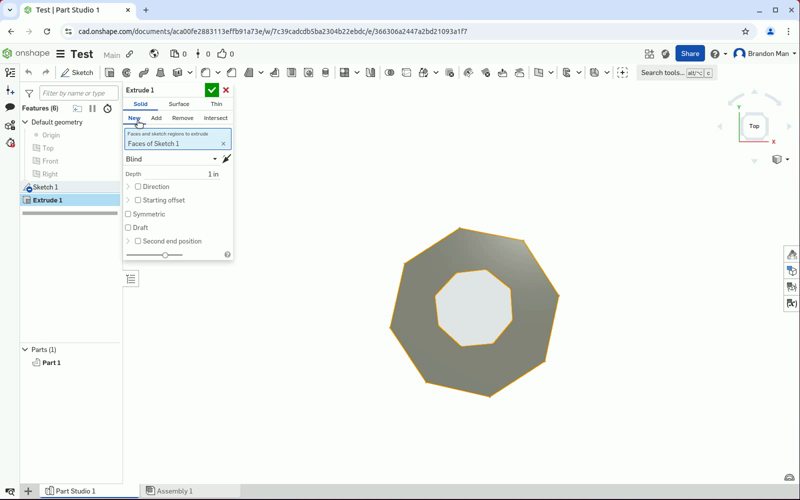
key(tab, 4)
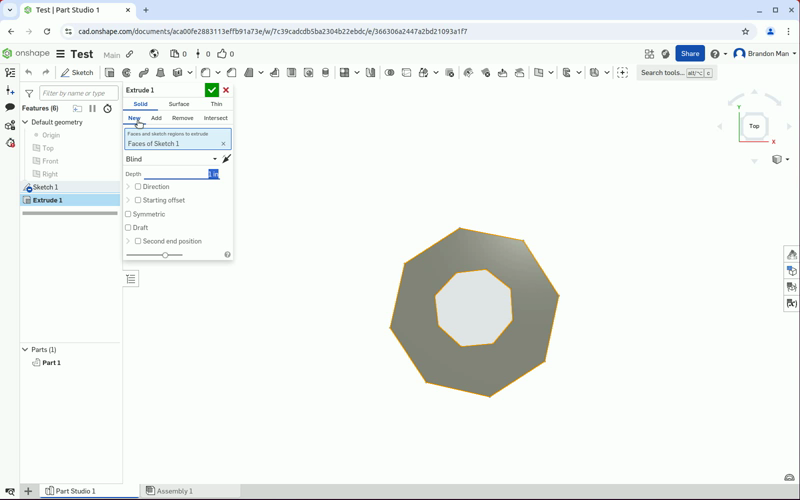
text(13.48)
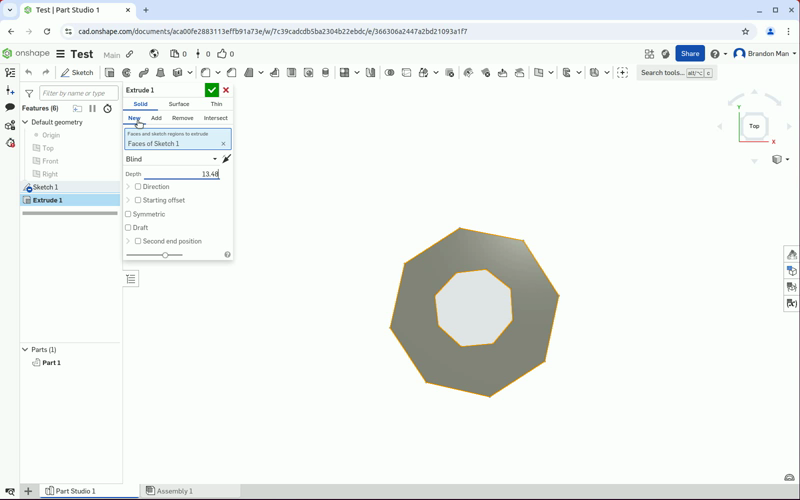
key(enter)
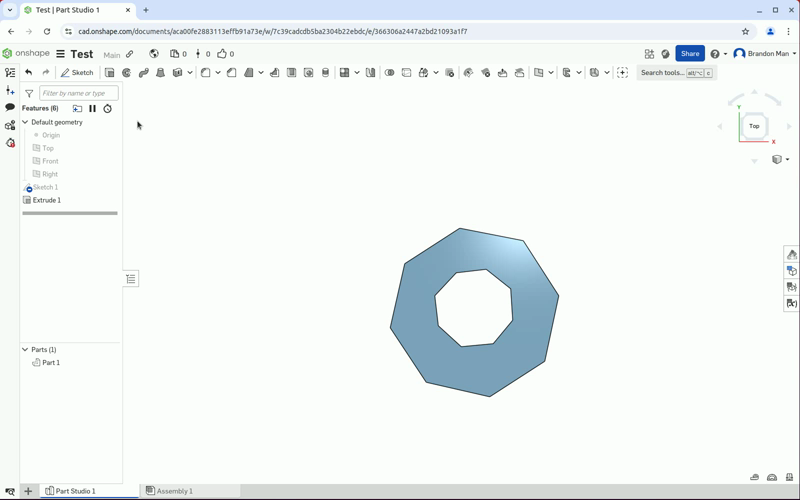
key(shift+h)
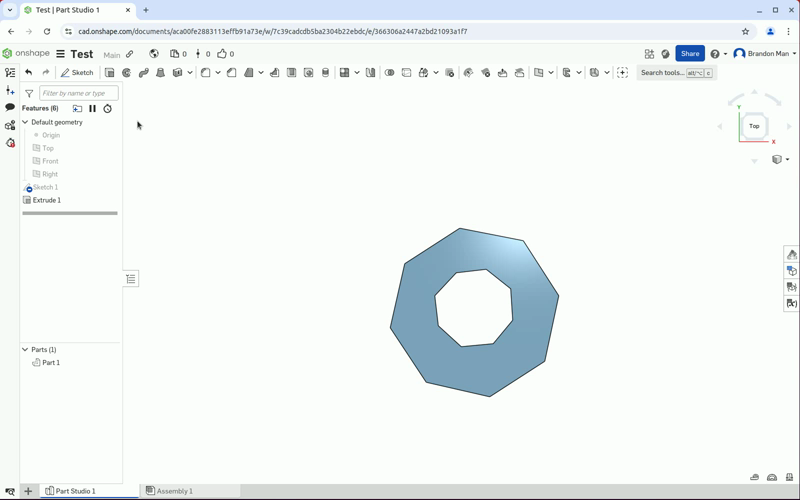
key(shift+h)
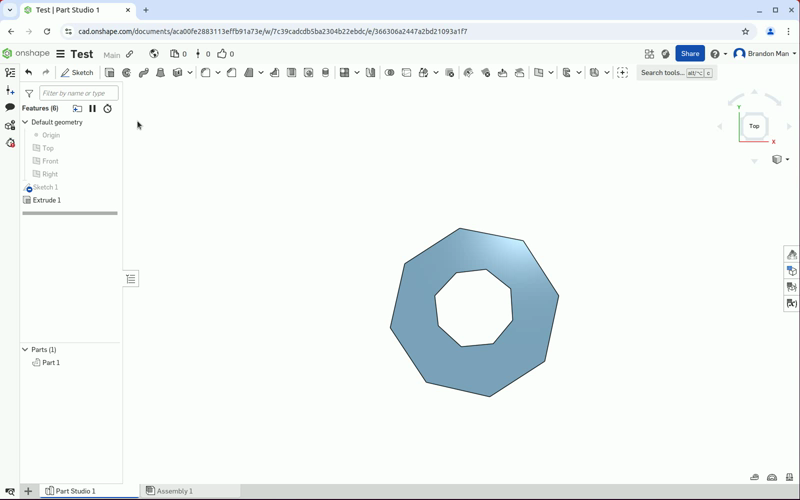
mouse_move(73, 189)
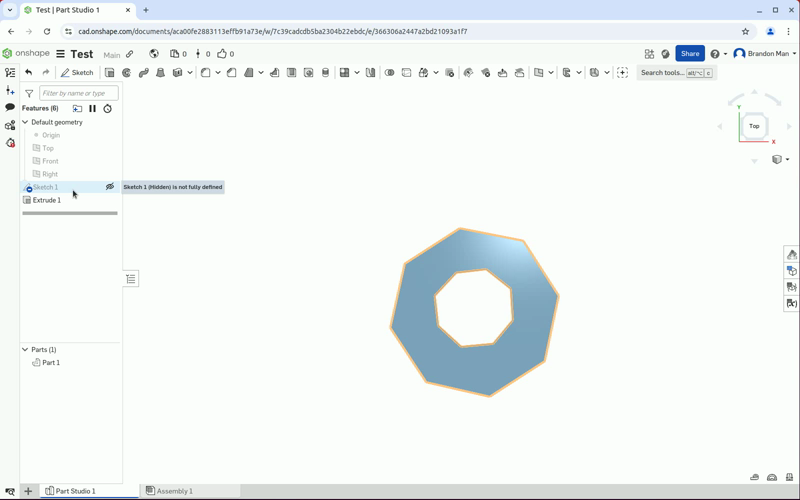
click(73, 189)
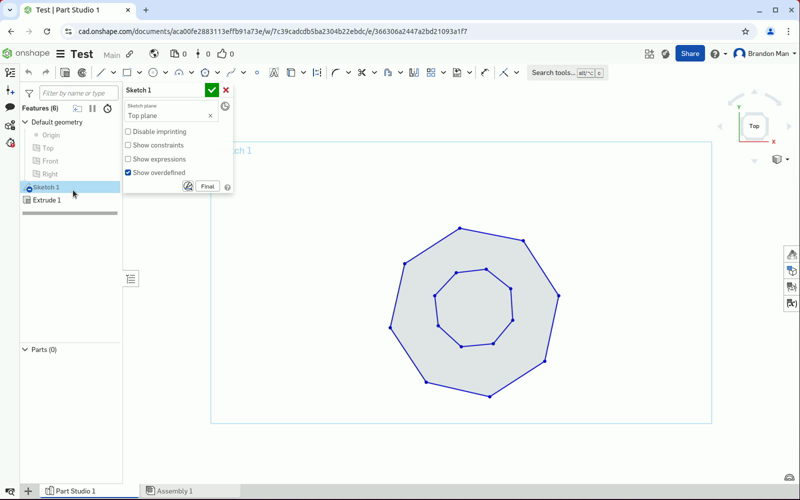
mouse_move(229, 92)
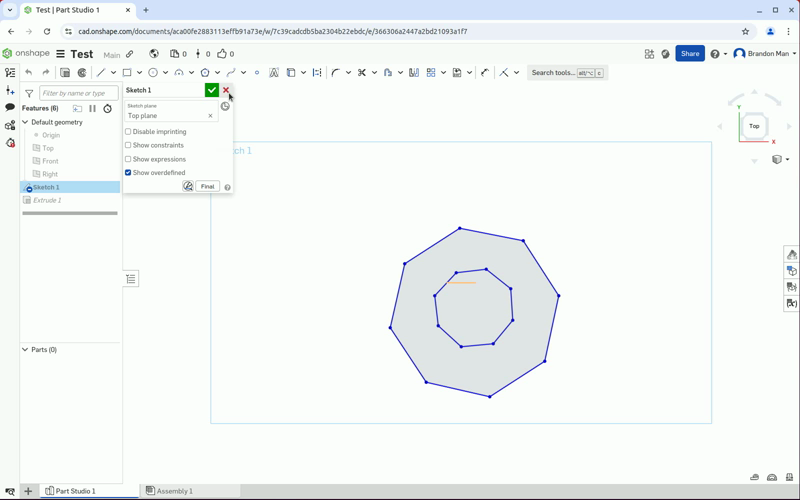
click(229, 92)
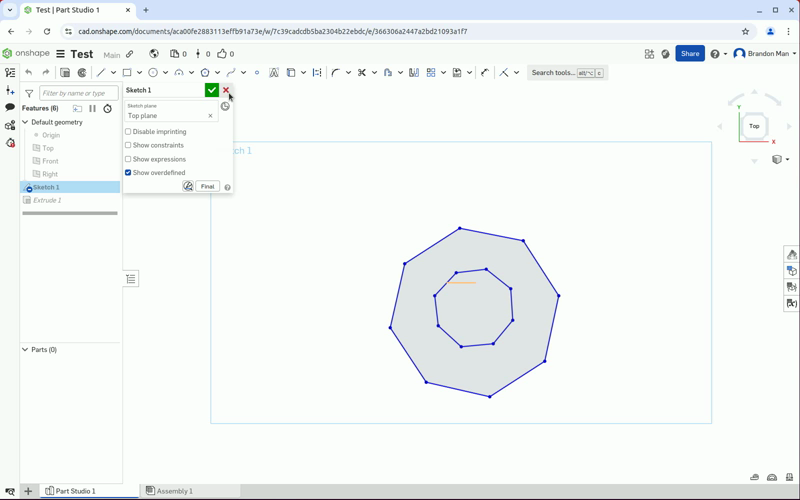
key(shift+s)
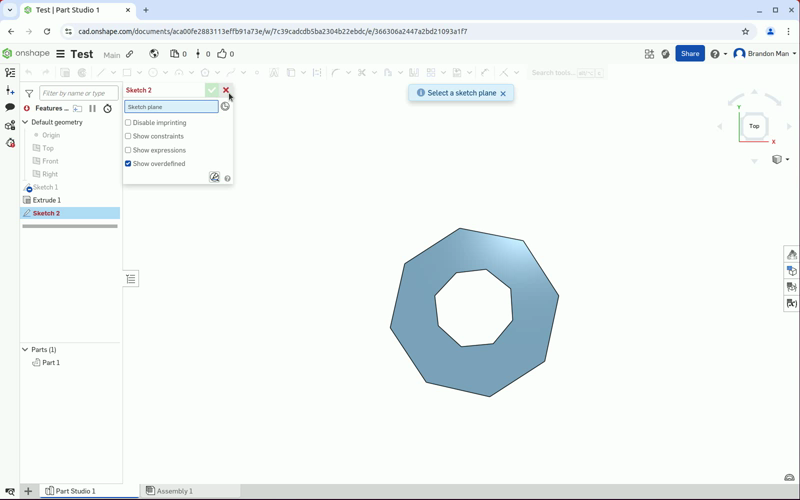
mouse_move(73, 150)
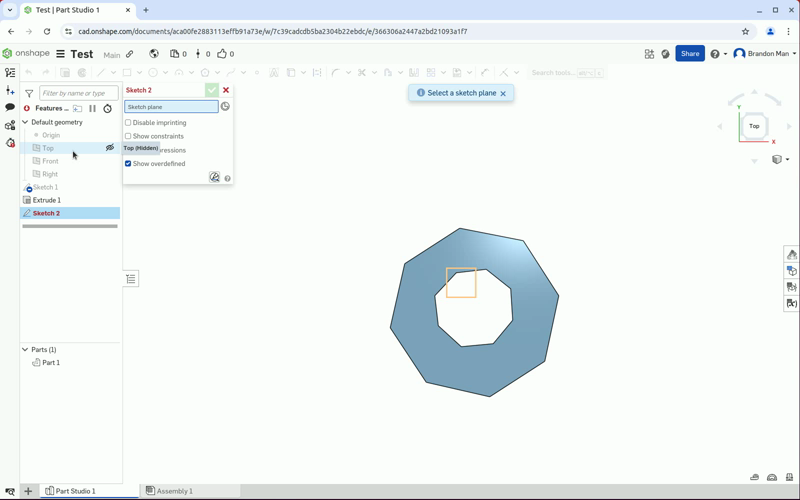
click(73, 150)
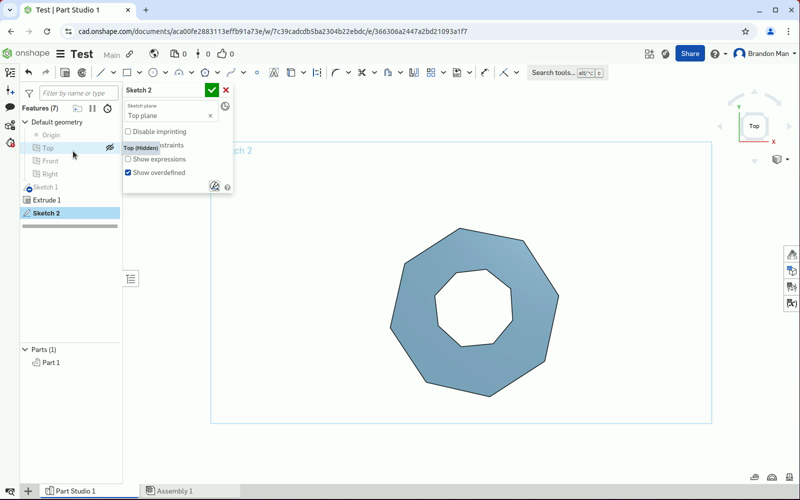
mouse_move(73, 352)
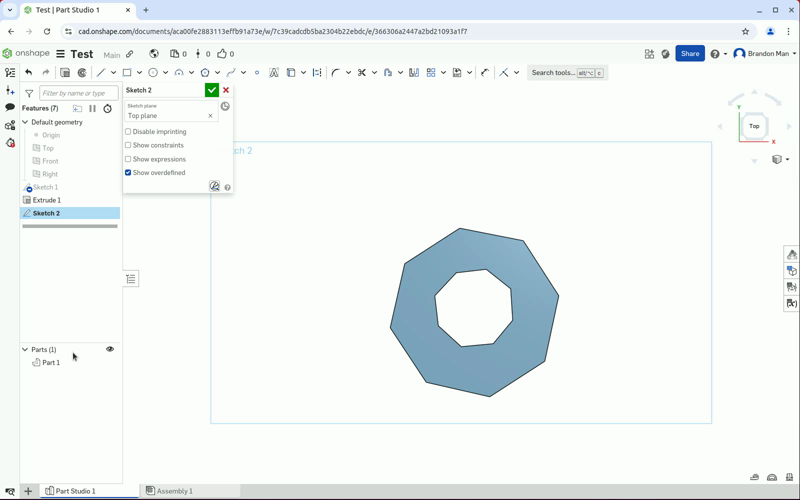
key(y)
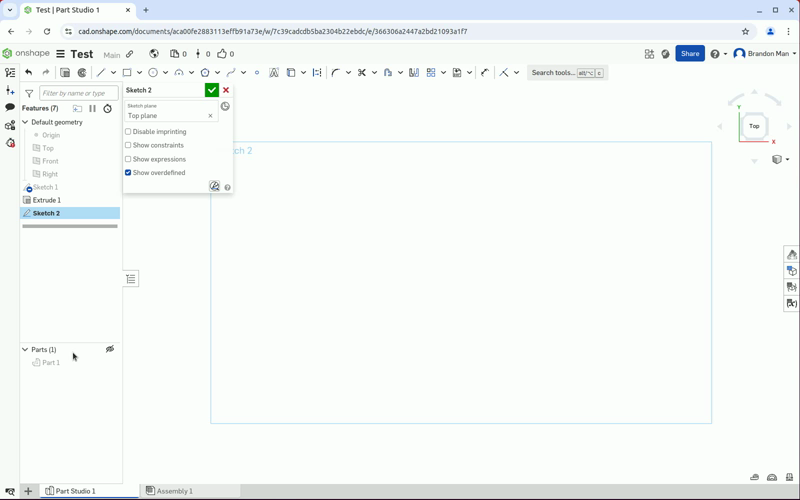
key(l)
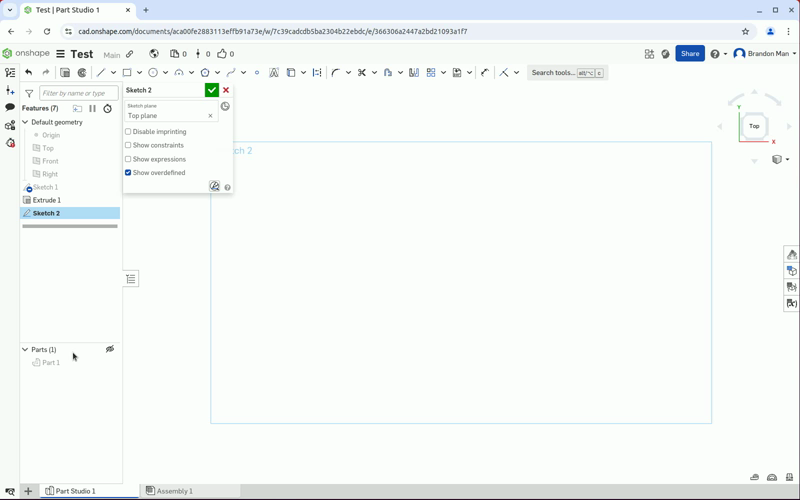
key_down(shift)
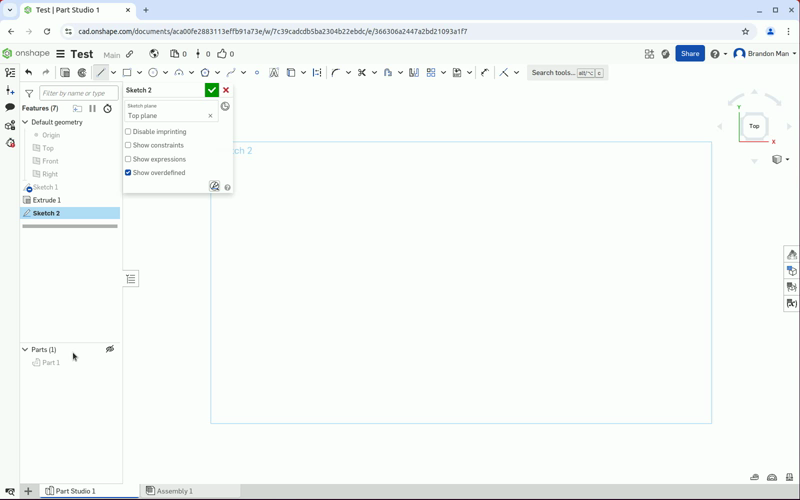
mouse_move(436, 294)
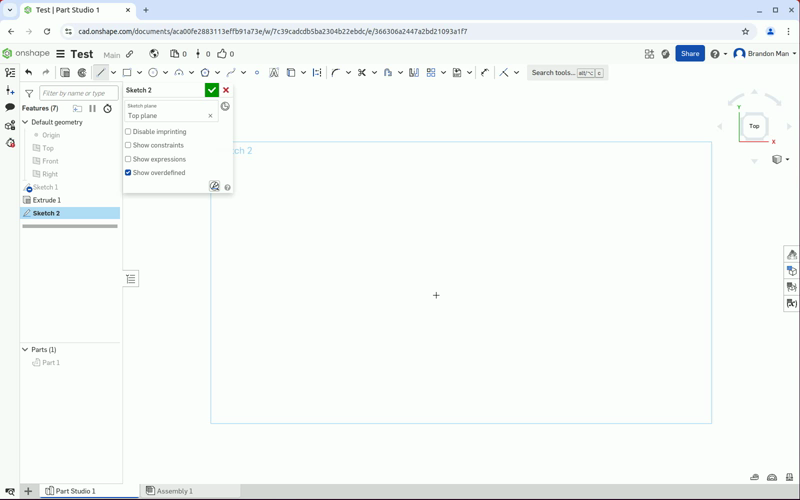
click(436, 294)
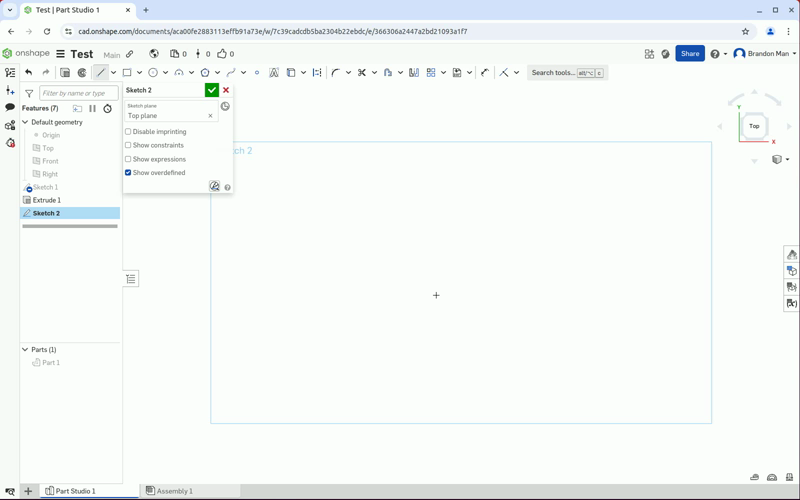
key_up(shift)
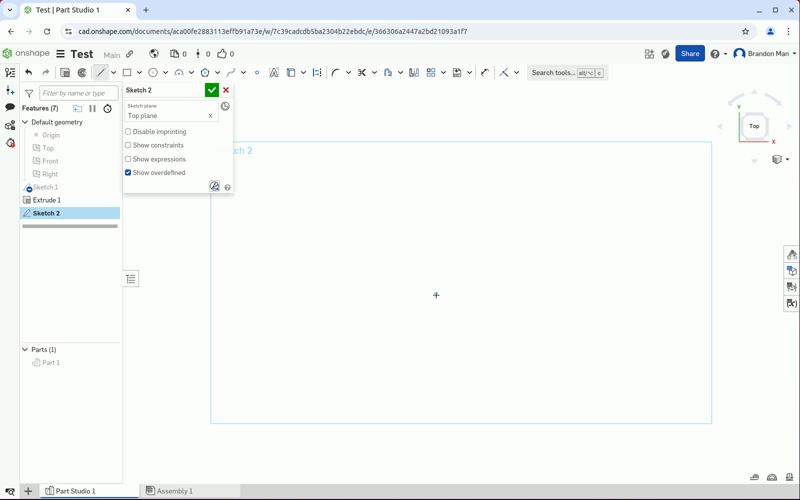
key_down(shift)
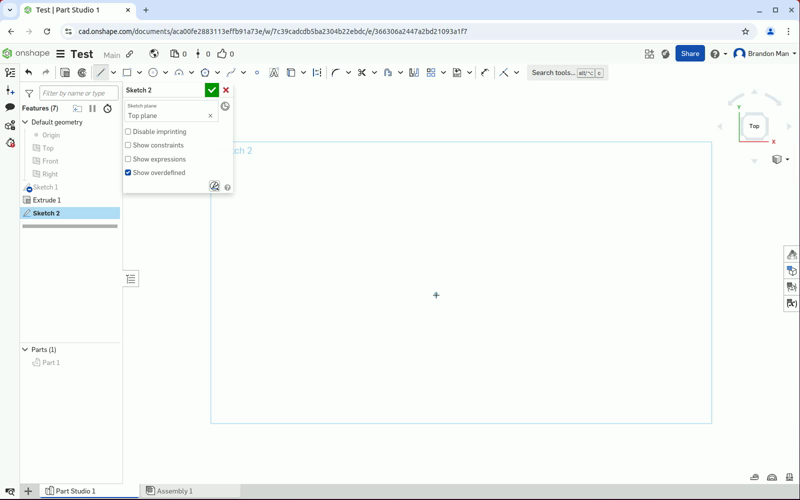
mouse_move(466, 294)
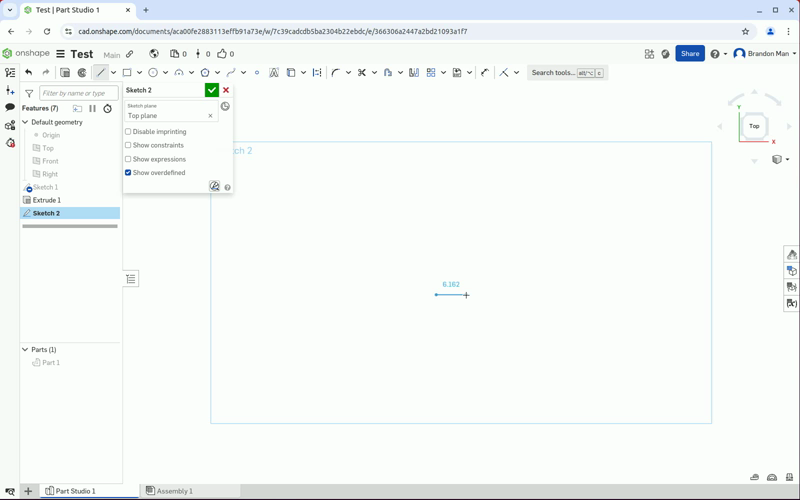
mouse_move(438, 325)
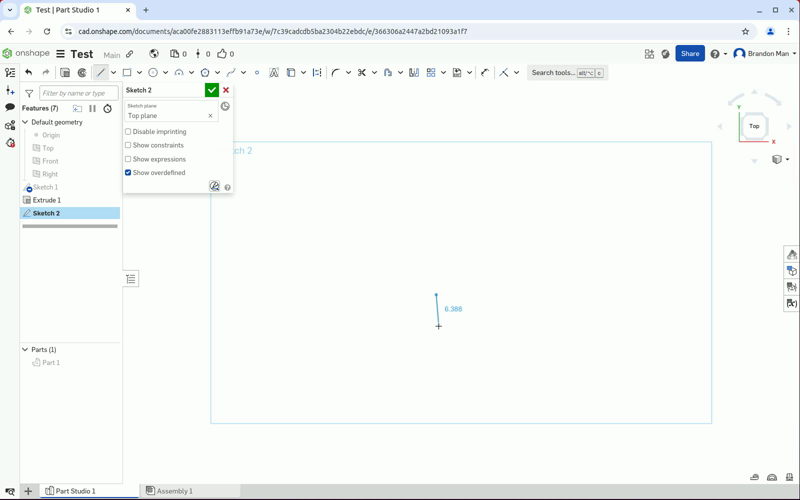
click(438, 325)
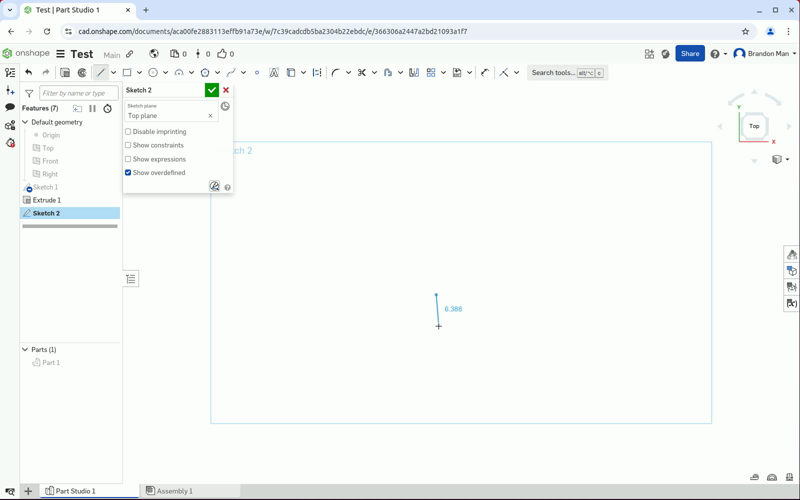
key_up(shift)
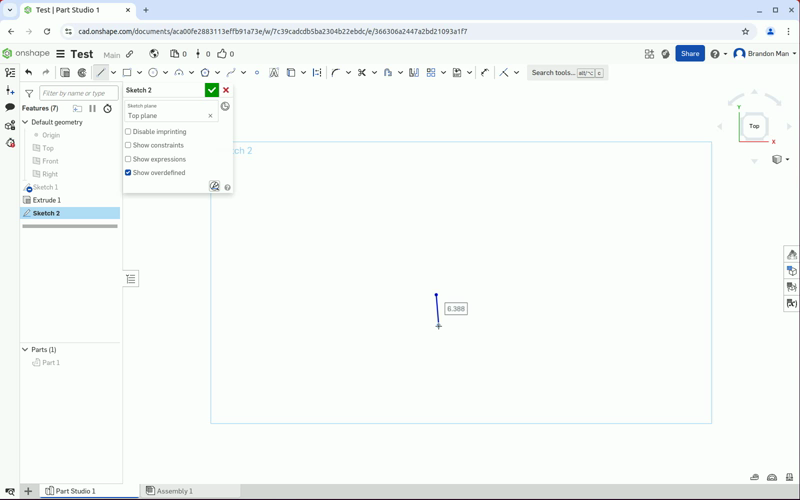
key_down(shift)
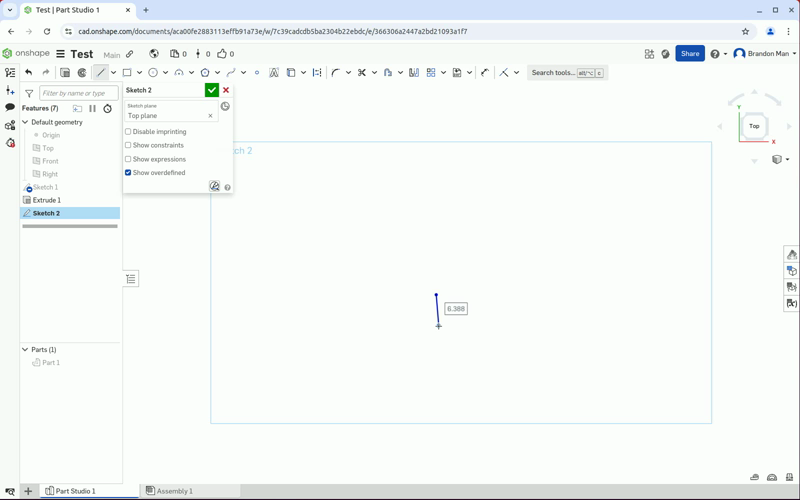
mouse_move(468, 325)
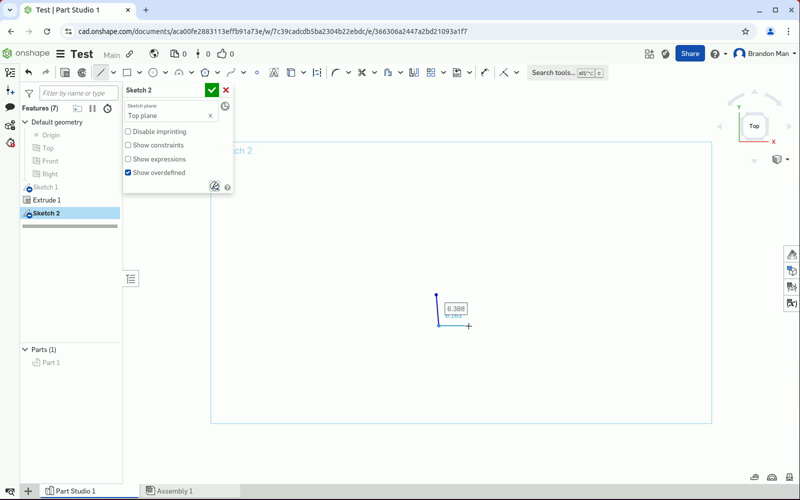
mouse_move(462, 346)
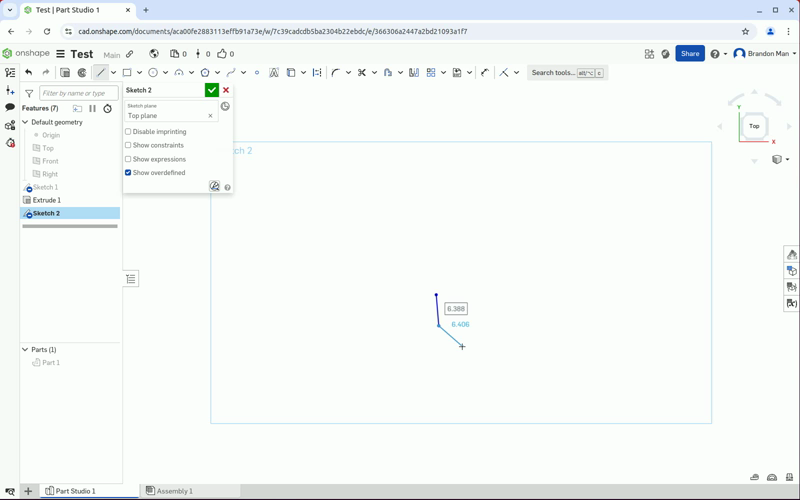
click(462, 346)
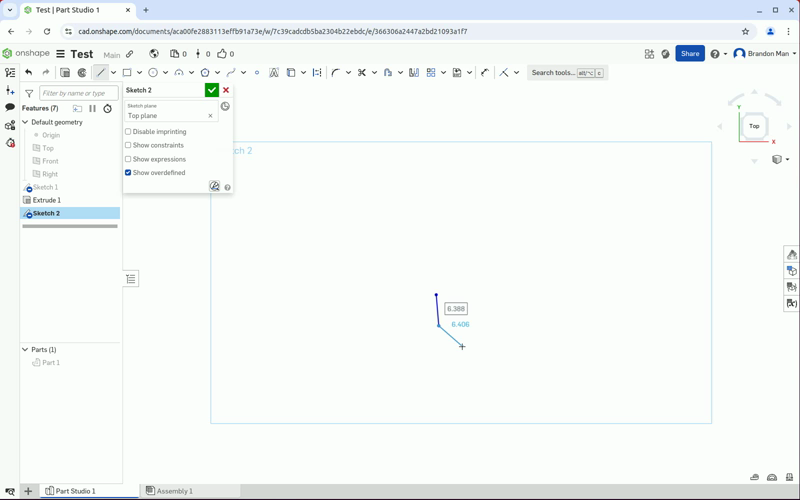
key_up(shift)
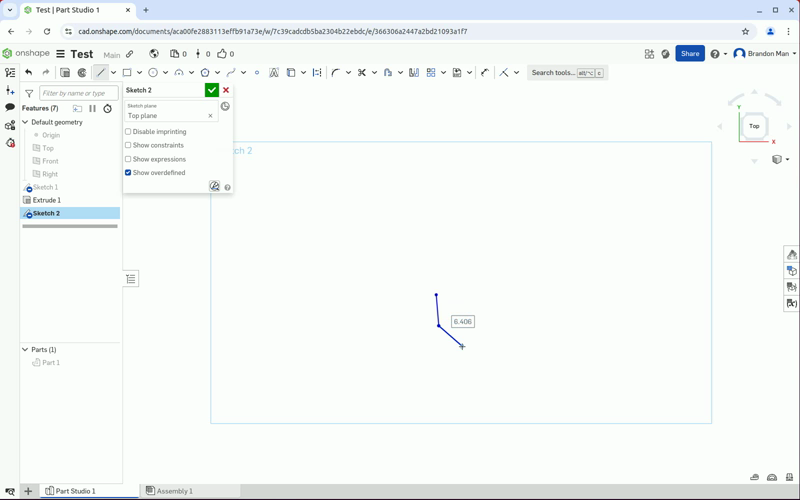
key_down(shift)
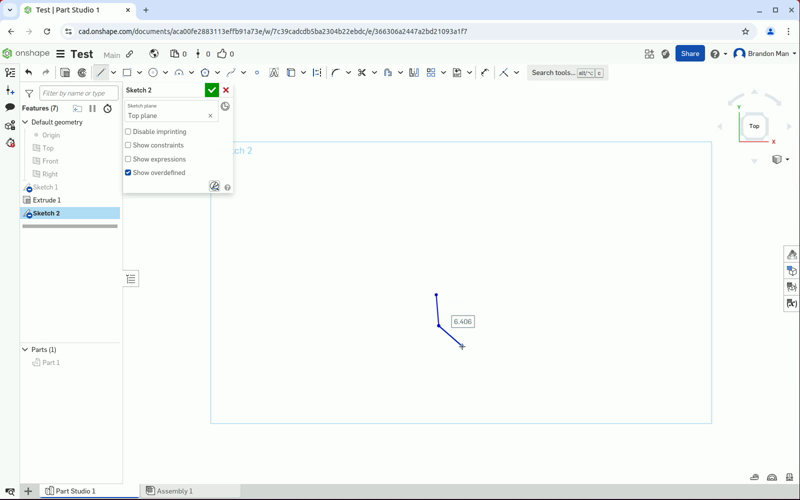
mouse_move(492, 346)
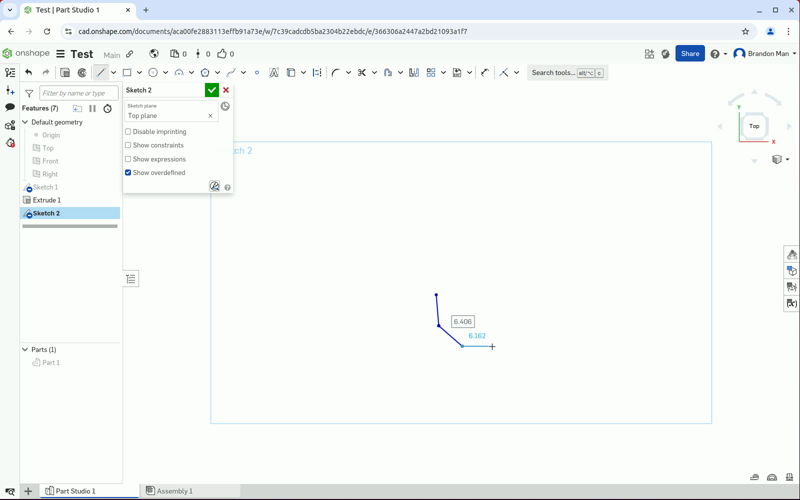
mouse_move(493, 343)
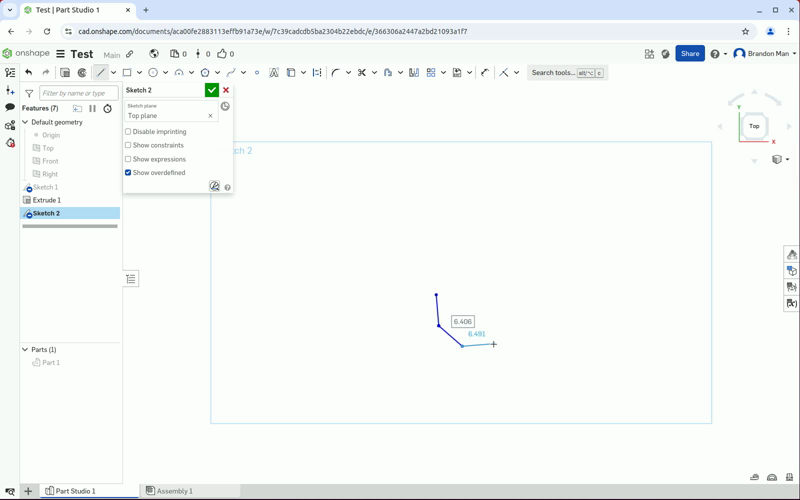
click(493, 343)
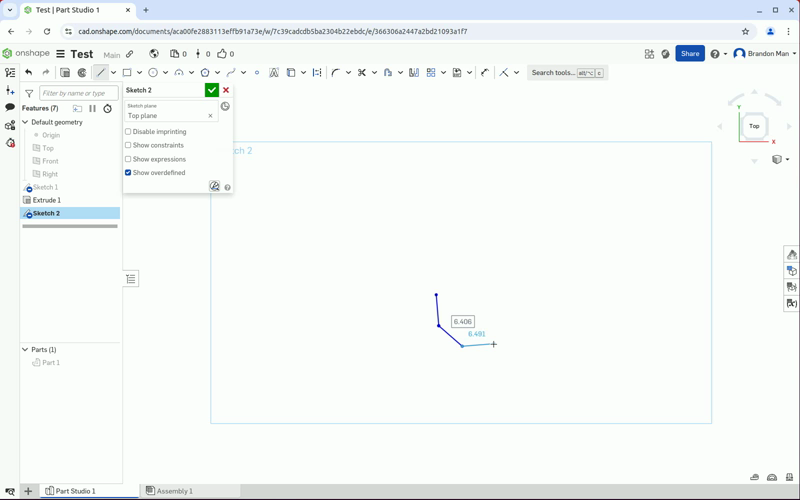
key_up(shift)
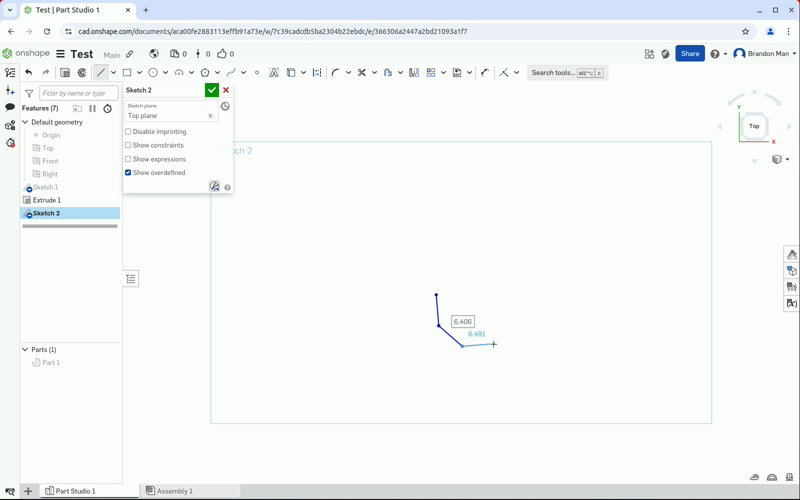
key_down(shift)
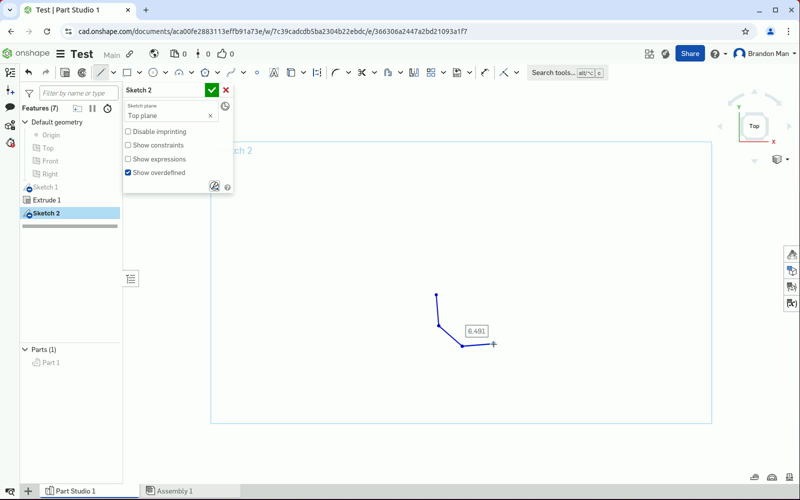
mouse_move(523, 343)
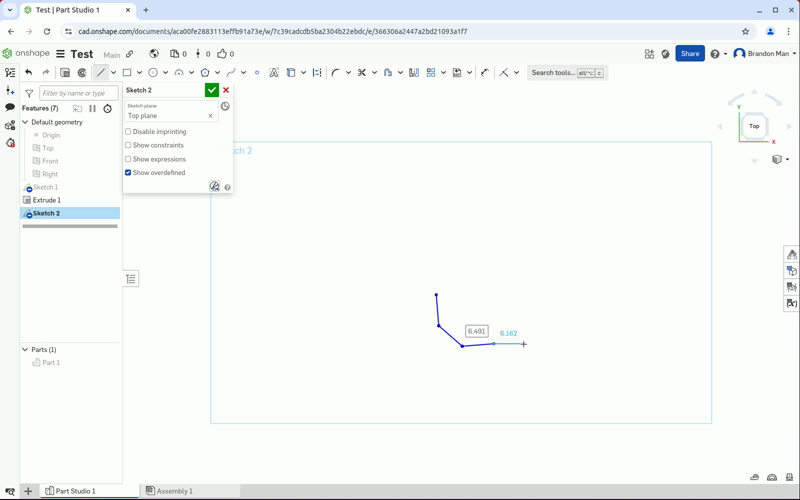
mouse_move(513, 320)
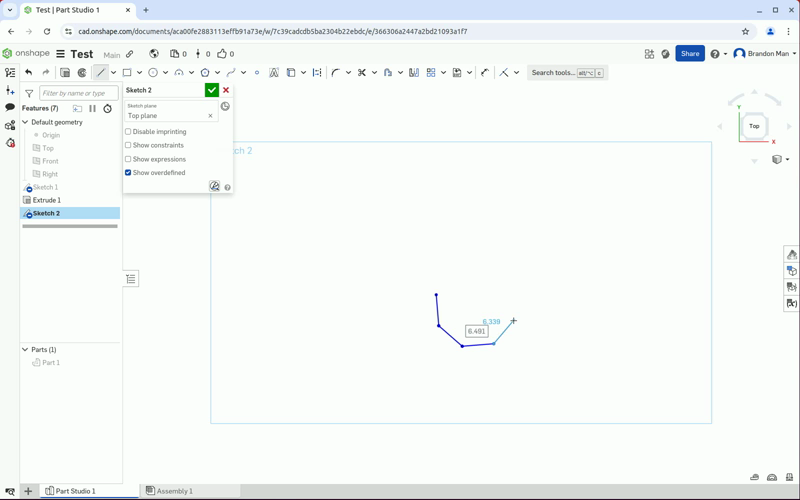
click(513, 320)
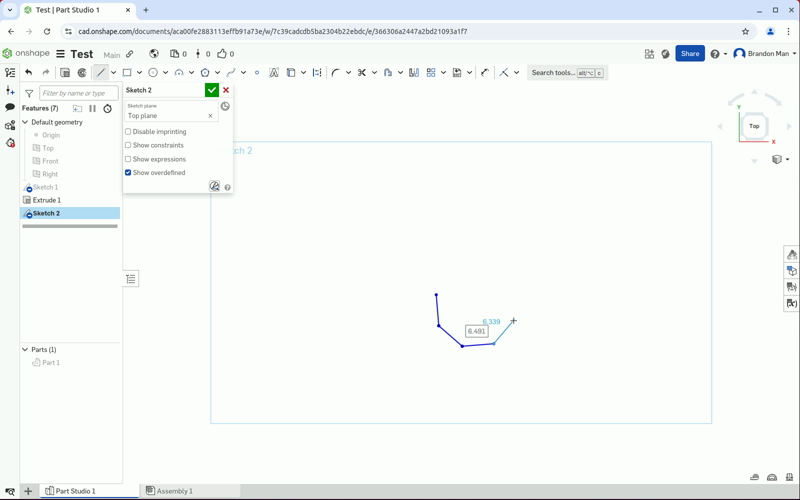
key_up(shift)
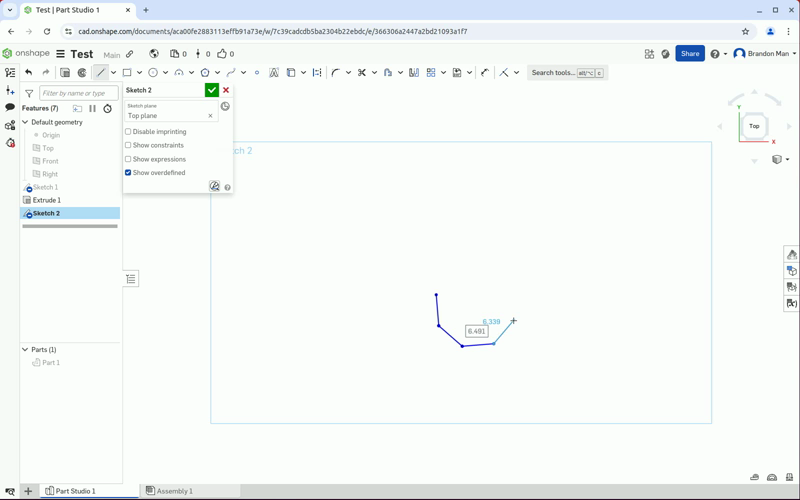
key_down(shift)
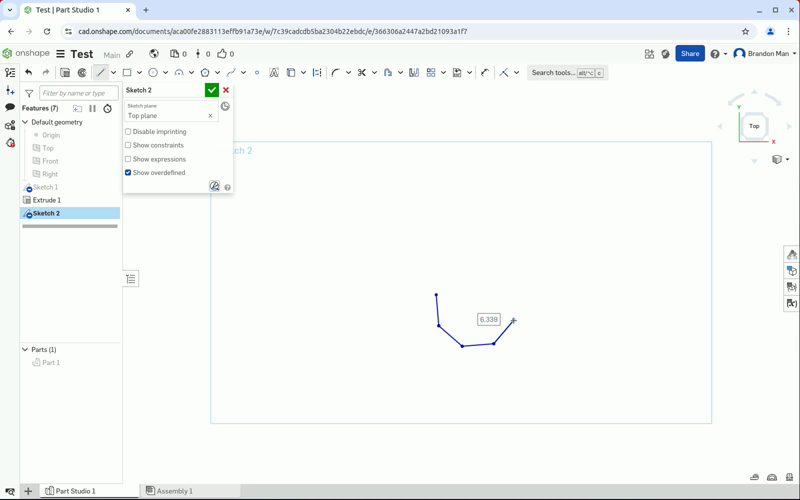
mouse_move(543, 320)
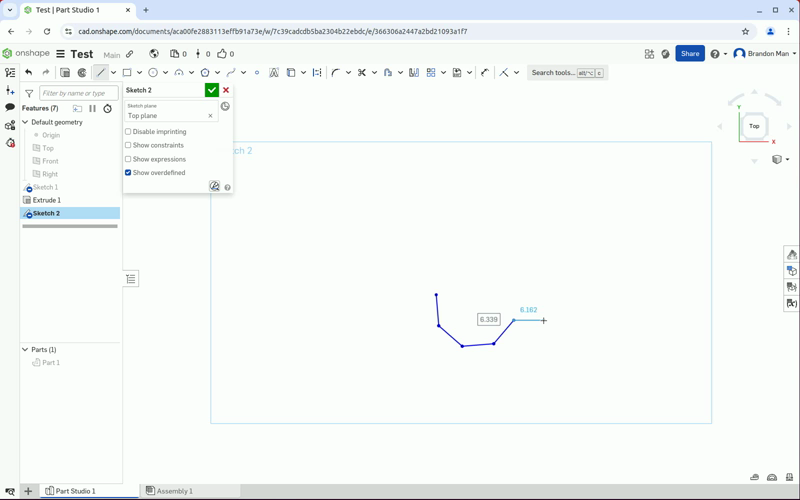
mouse_move(511, 288)
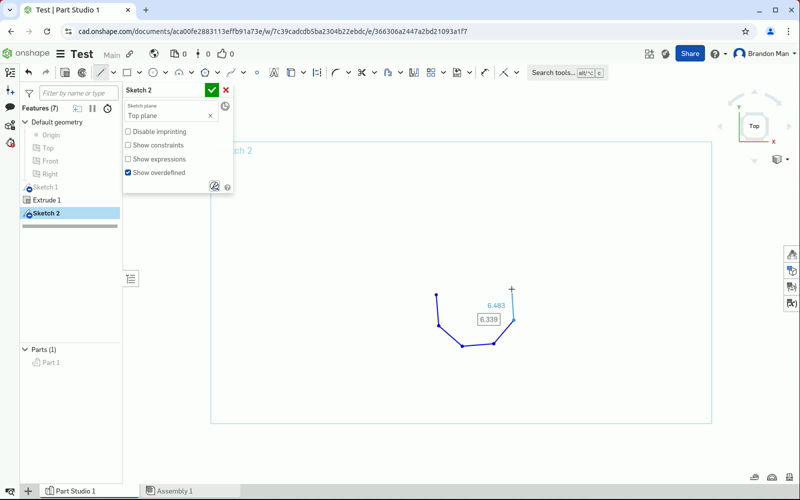
click(511, 288)
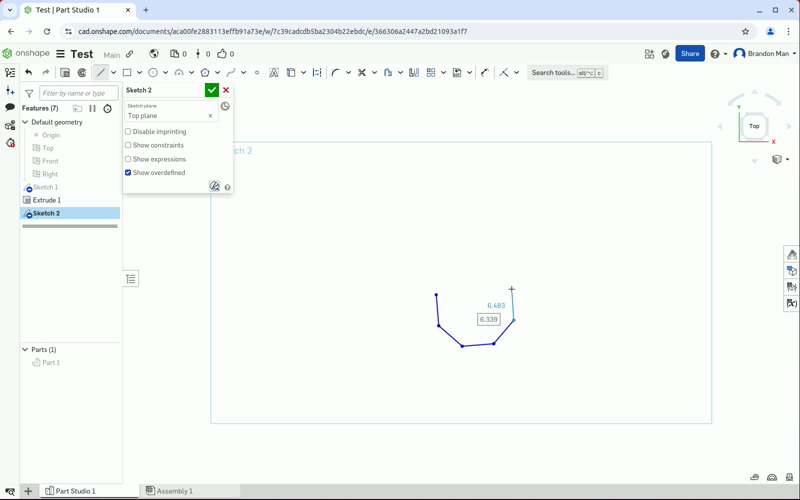
key_up(shift)
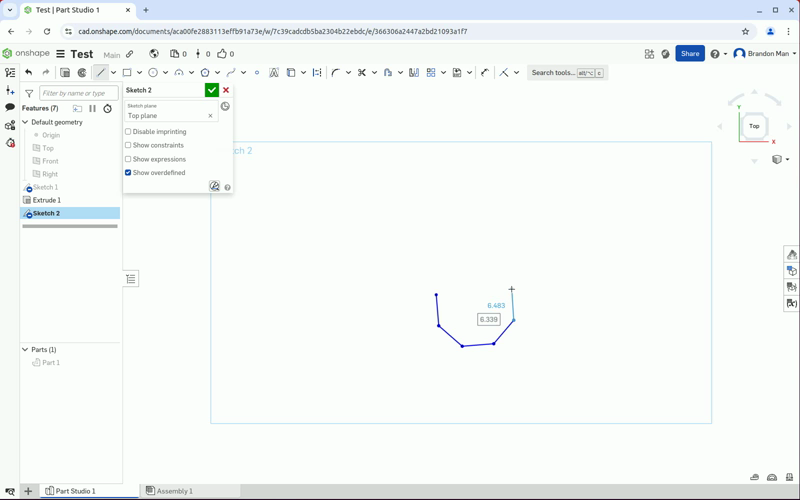
key_down(shift)
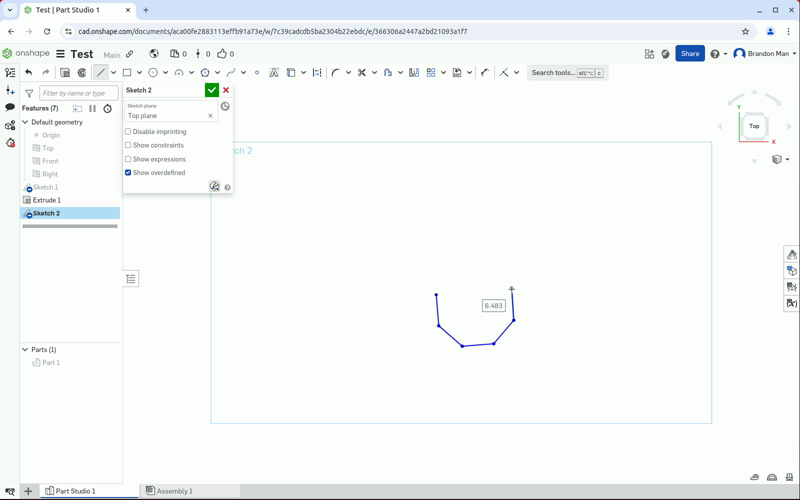
mouse_move(541, 288)
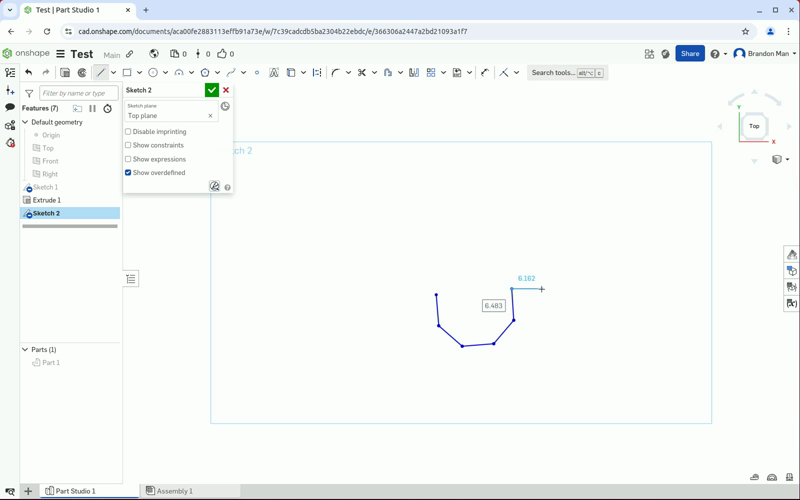
mouse_move(487, 268)
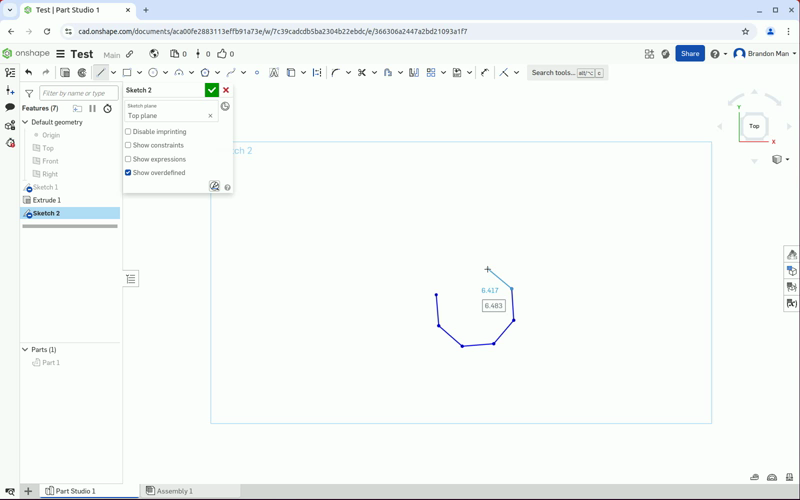
click(487, 268)
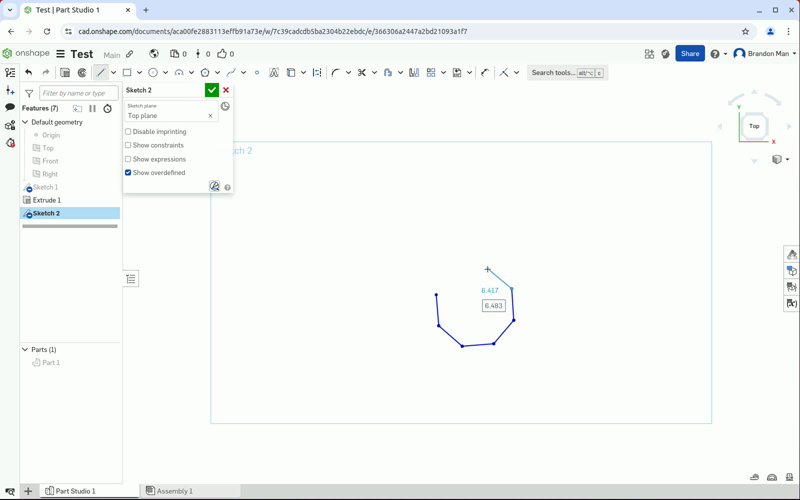
key_up(shift)
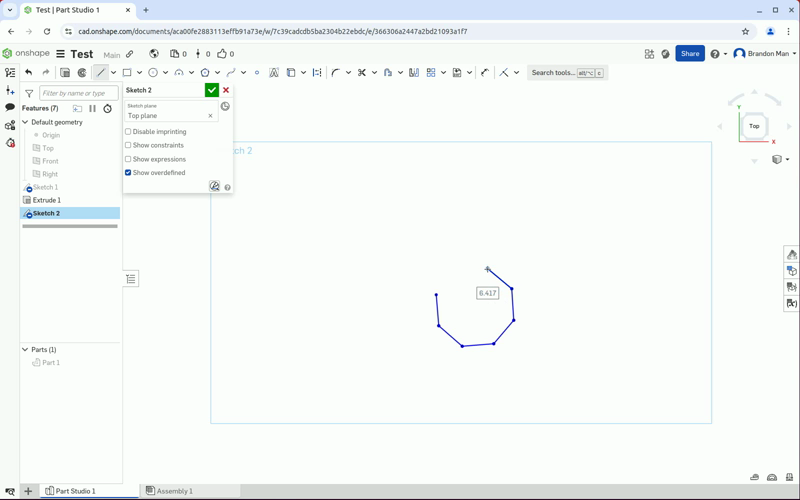
key_down(shift)
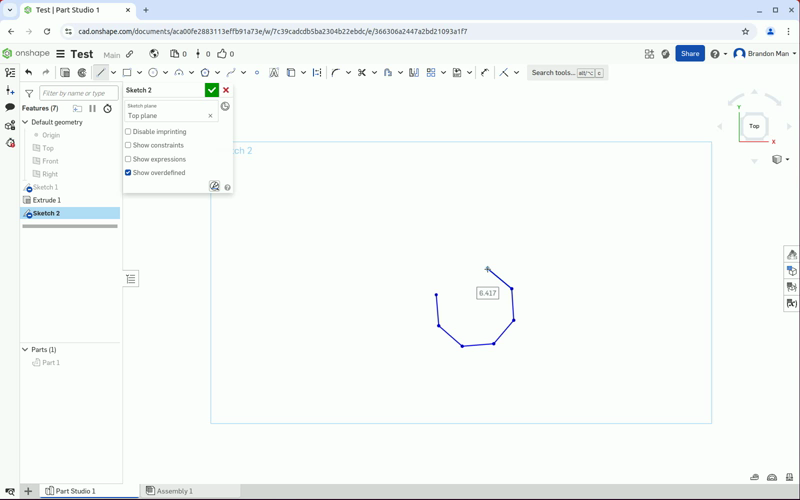
mouse_move(517, 268)
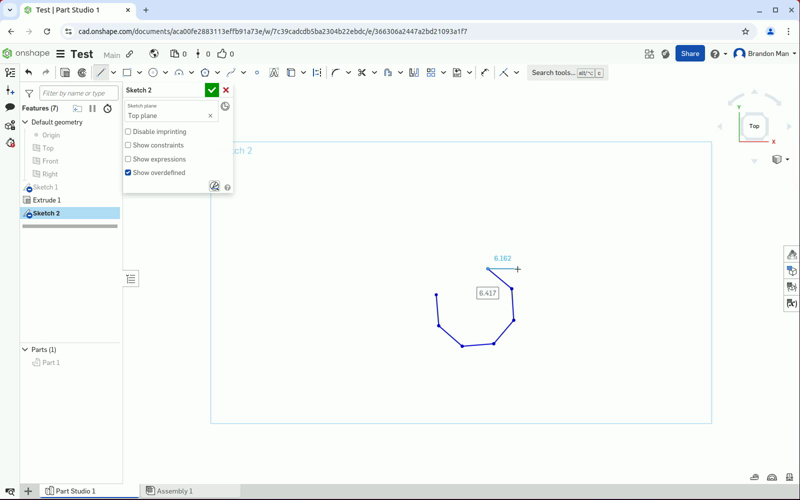
mouse_move(456, 270)
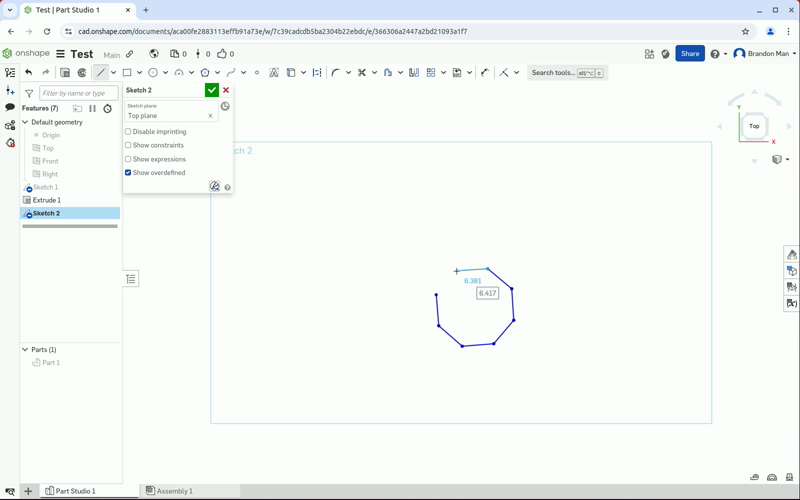
click(456, 270)
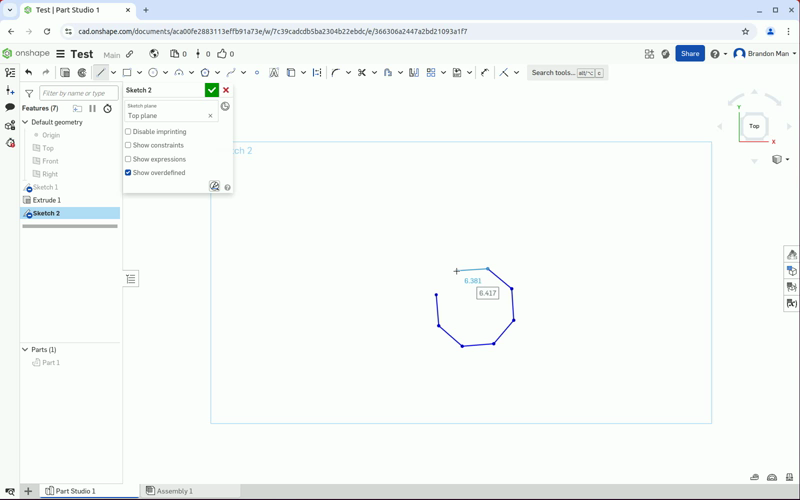
key_up(shift)
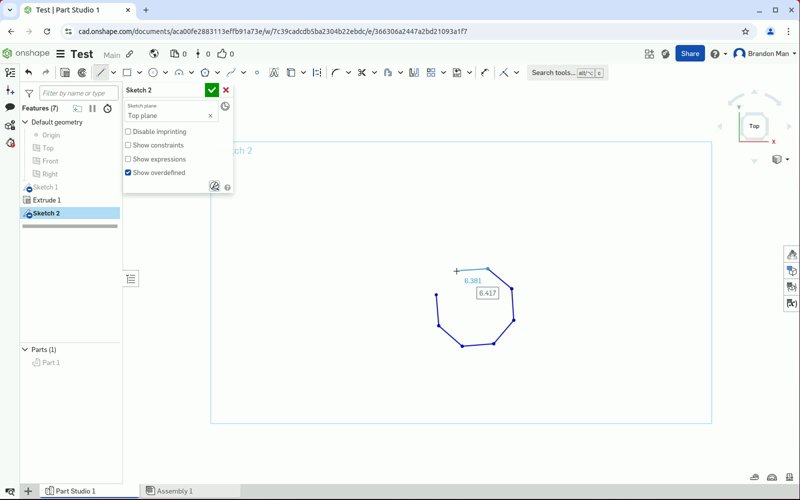
mouse_move(486, 270)
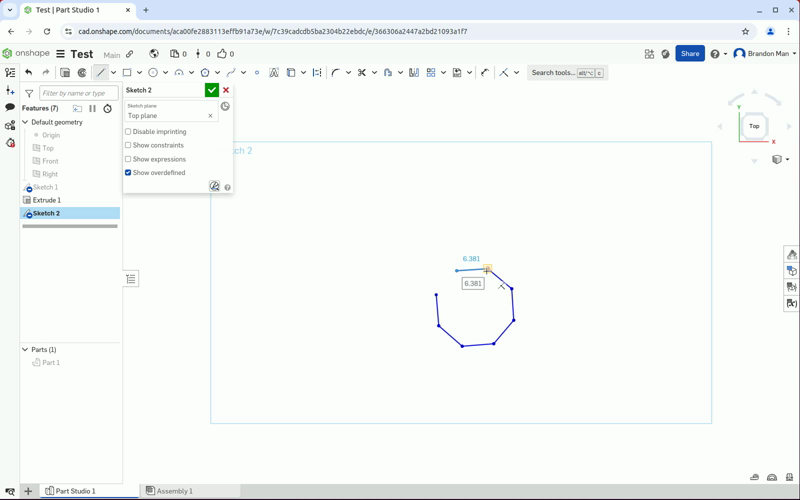
key_down(shift)
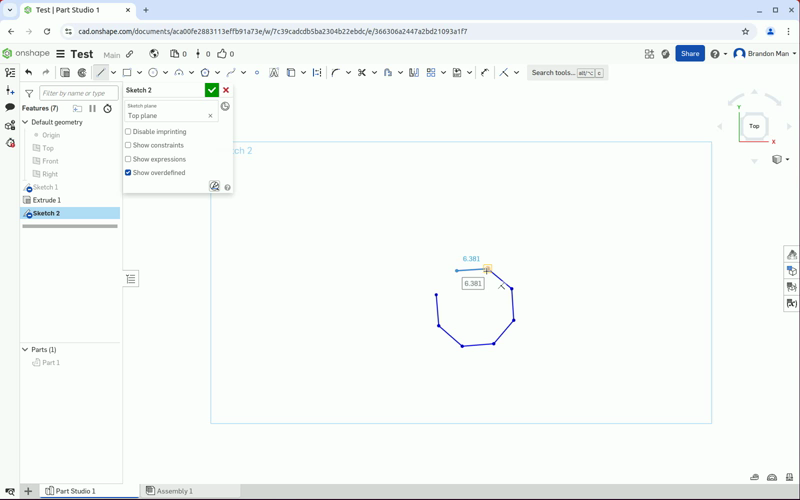
mouse_move(436, 294)
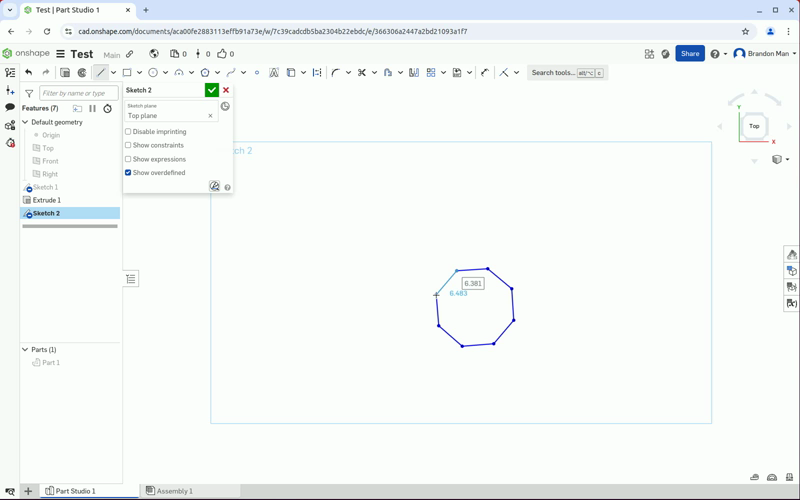
key_up(shift)
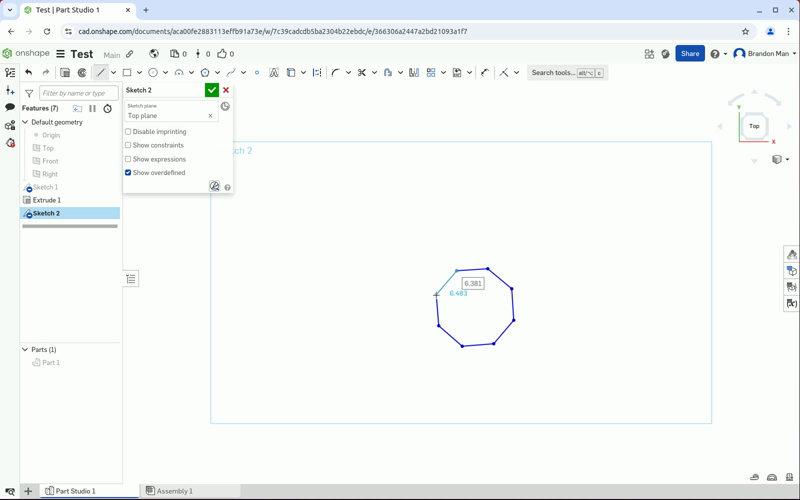
click(436, 294)
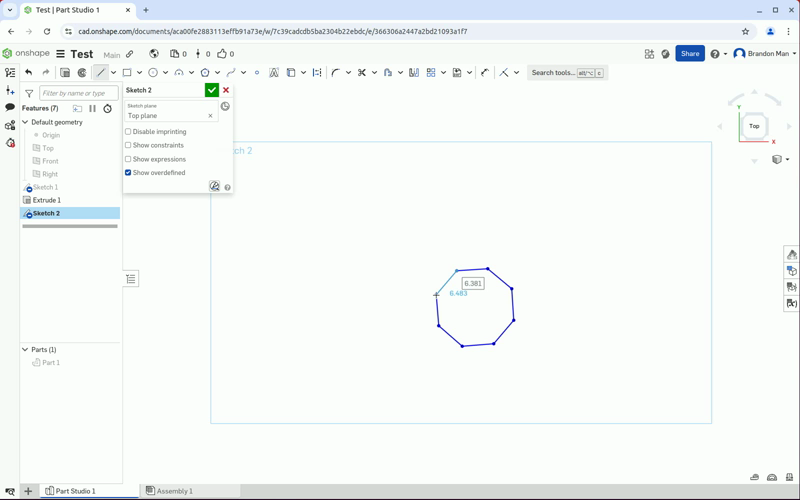
key(esc)
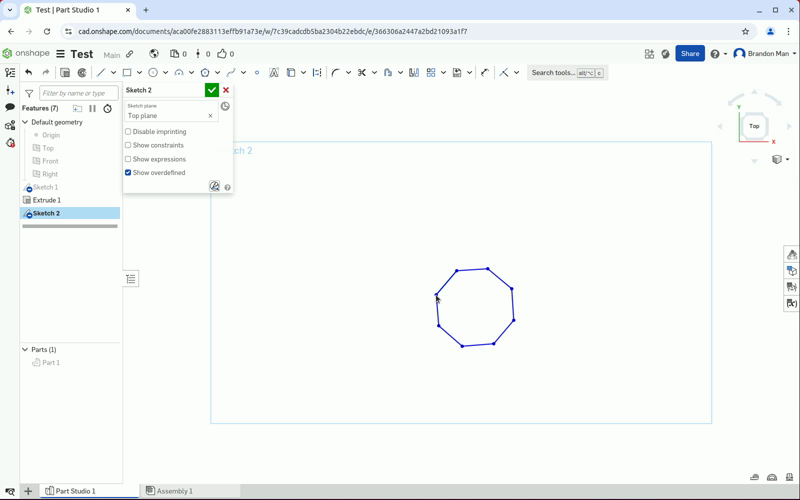
mouse_move(466, 278)
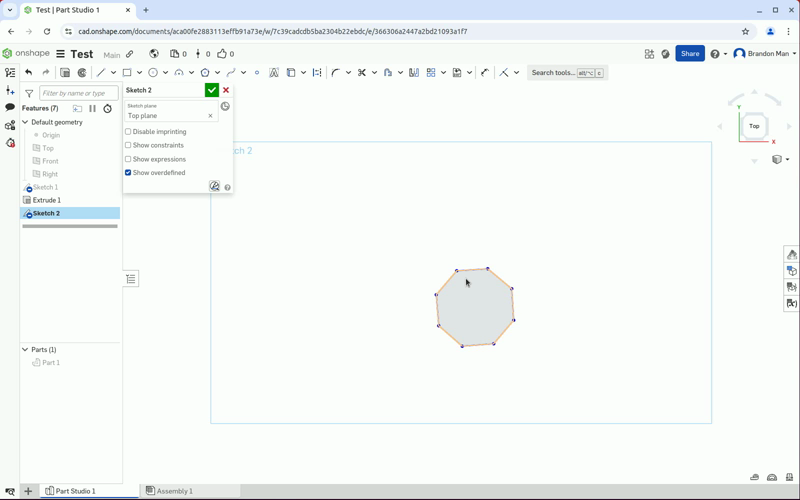
click(466, 278)
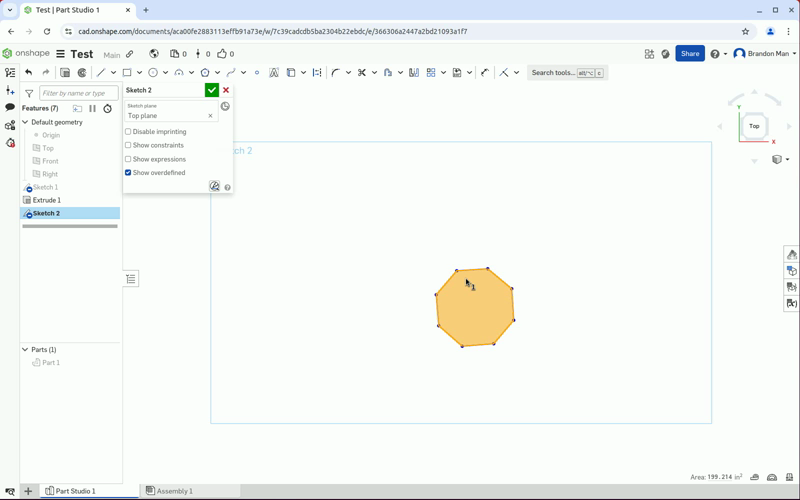
mouse_move(73, 352)
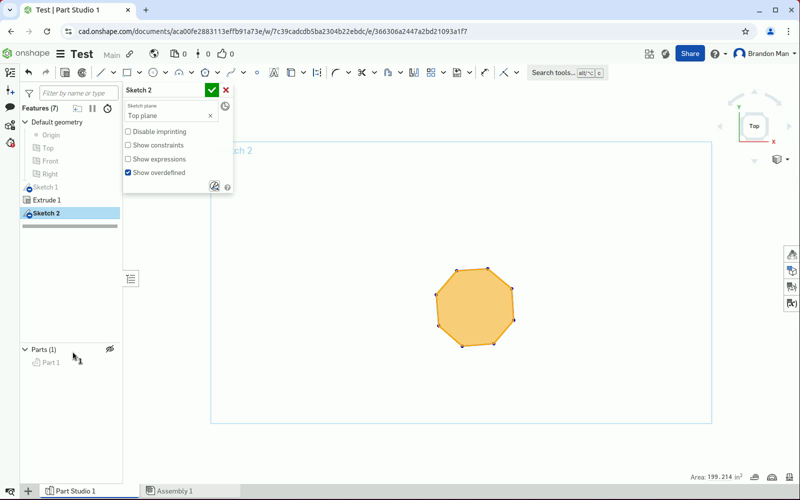
key(shift+y)
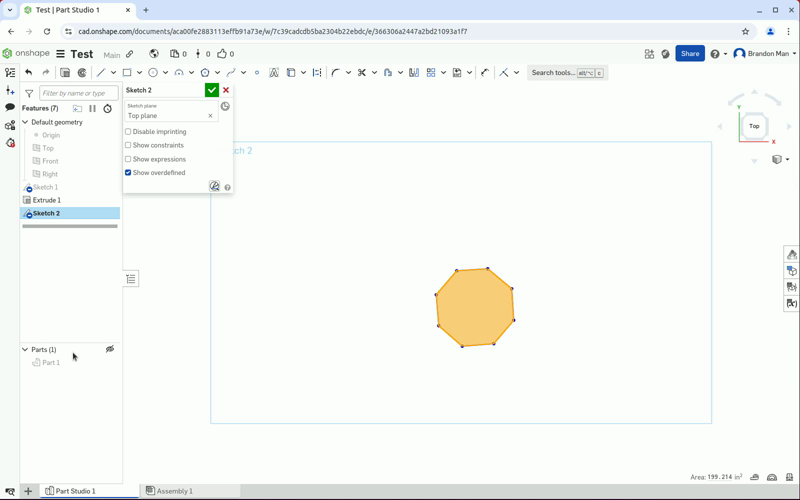
key(shift+e)
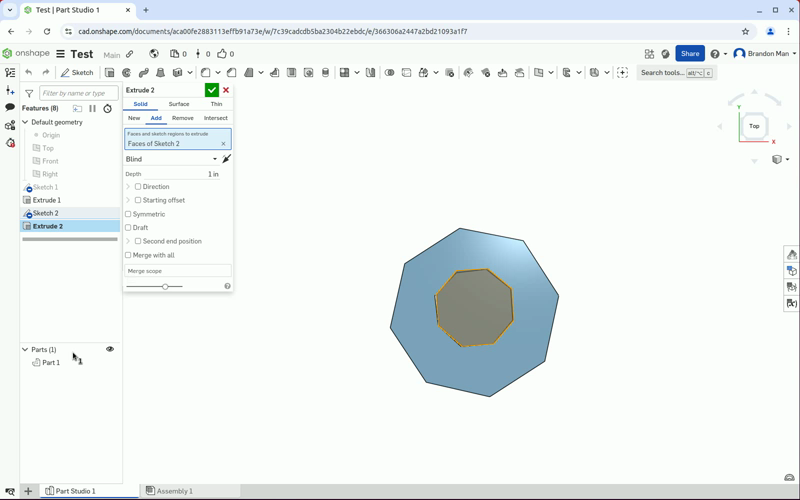
mouse_move(143, 106)
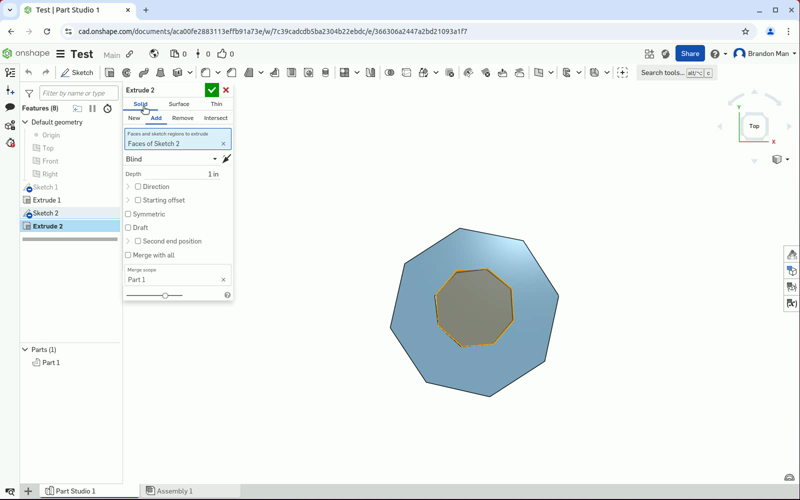
click(143, 106)
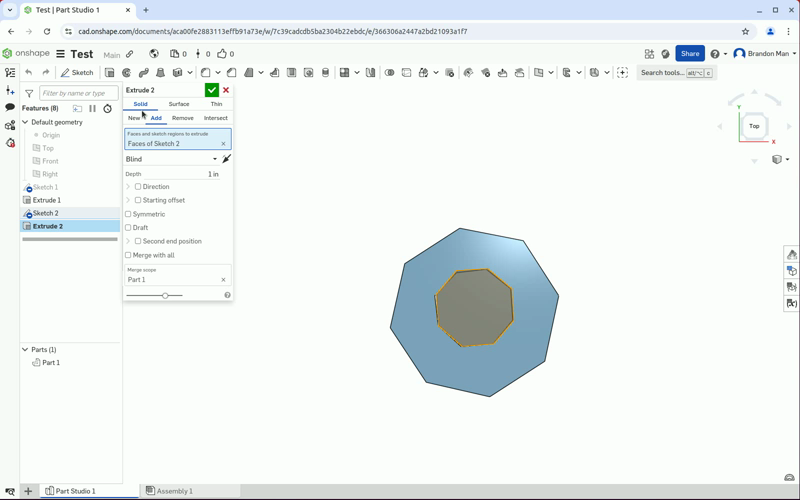
mouse_move(137, 120)
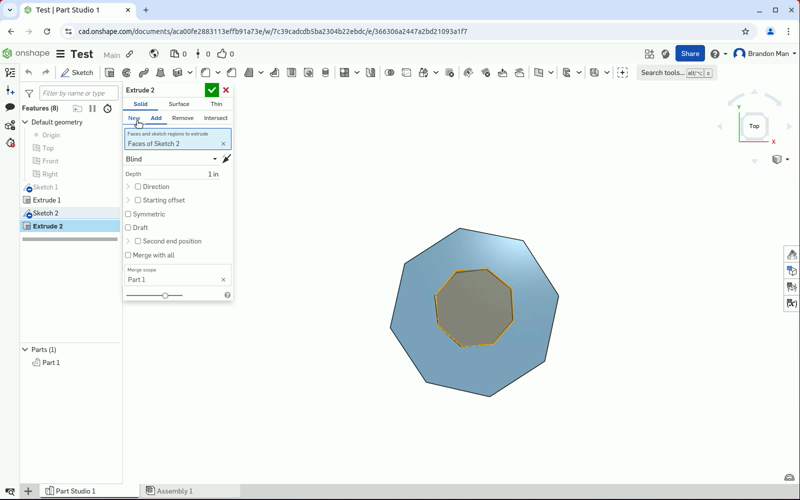
click(137, 120)
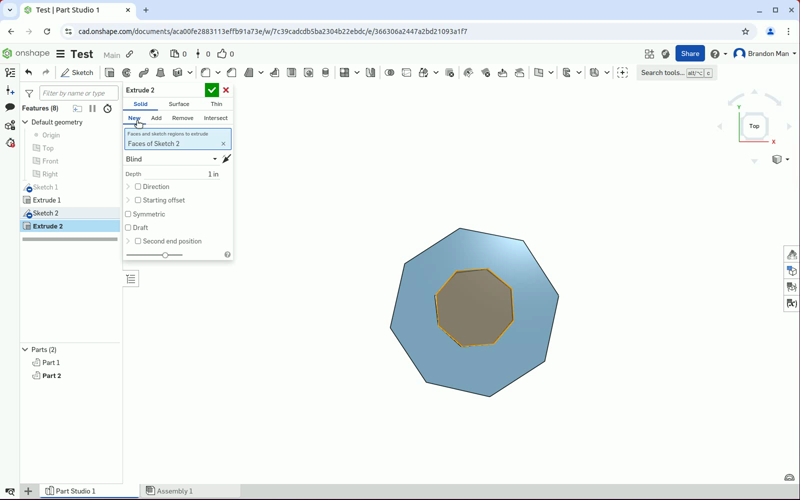
key(tab, 4)
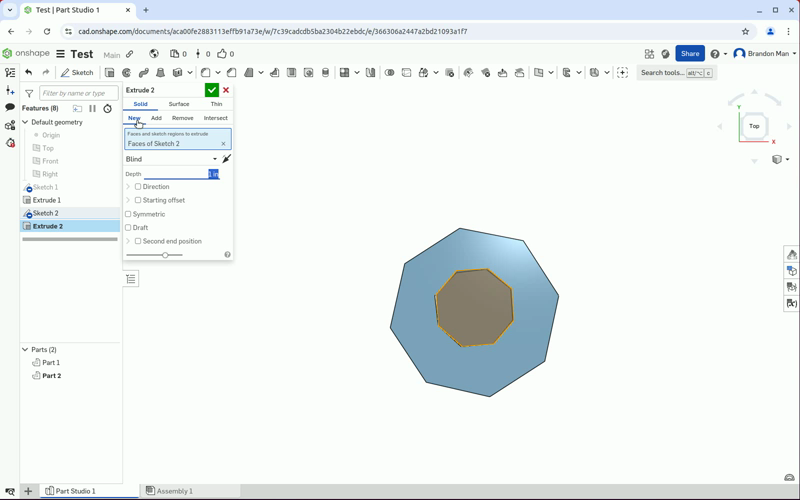
text(13.48)
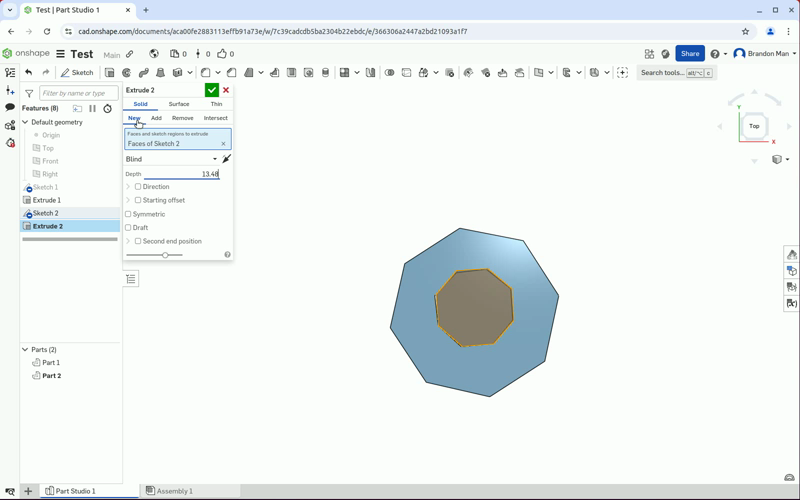
key(enter)
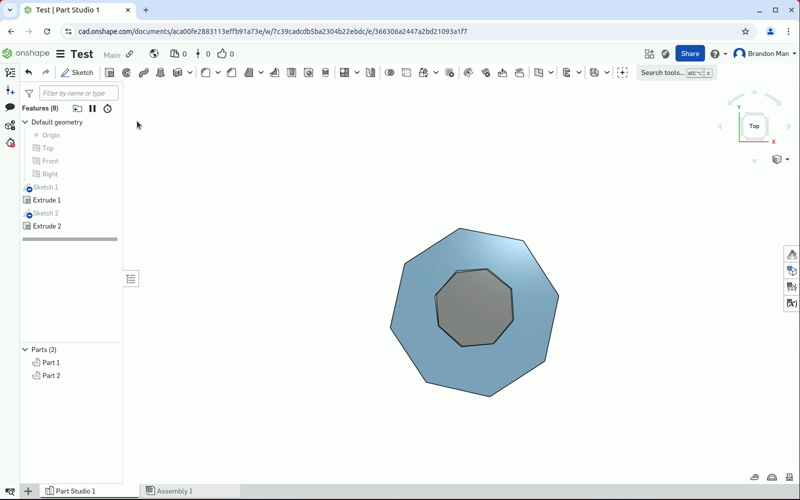
key(shift+h)
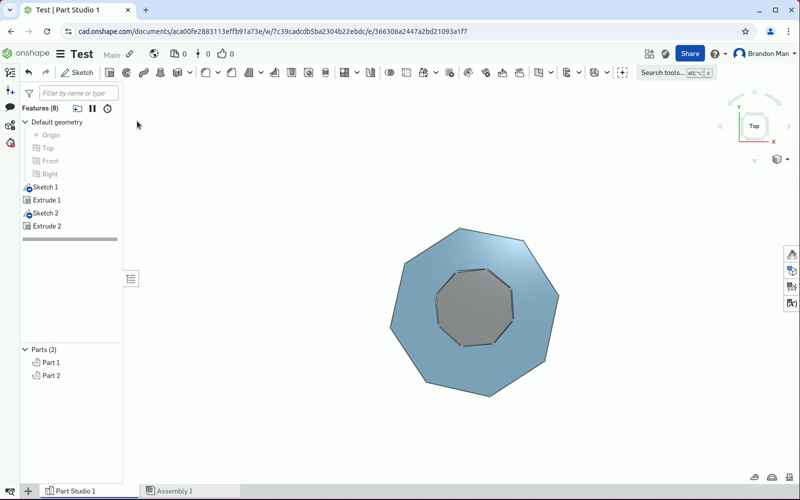
key(shift+h)
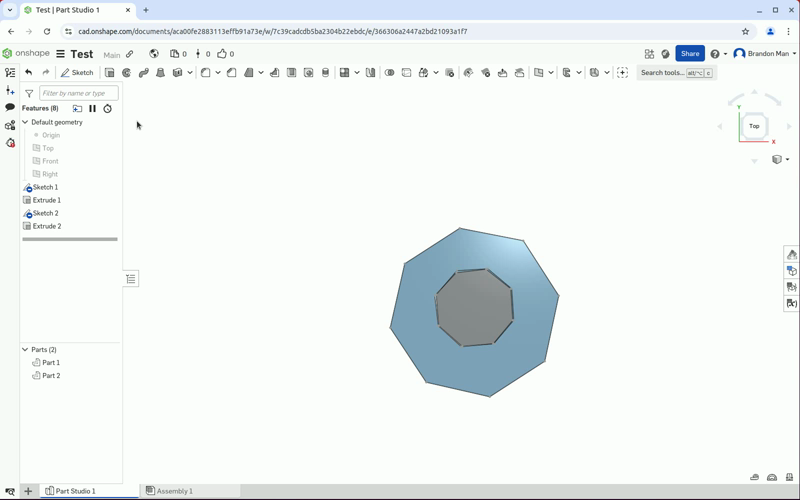
key(shift+7)
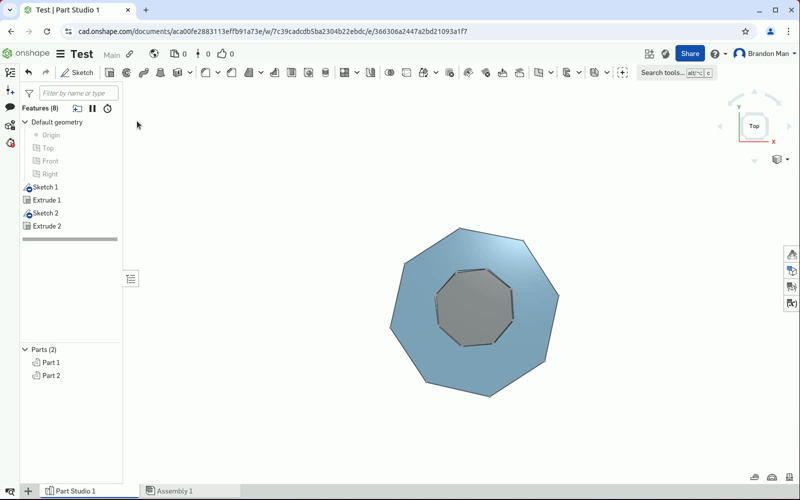
key(up, 3)
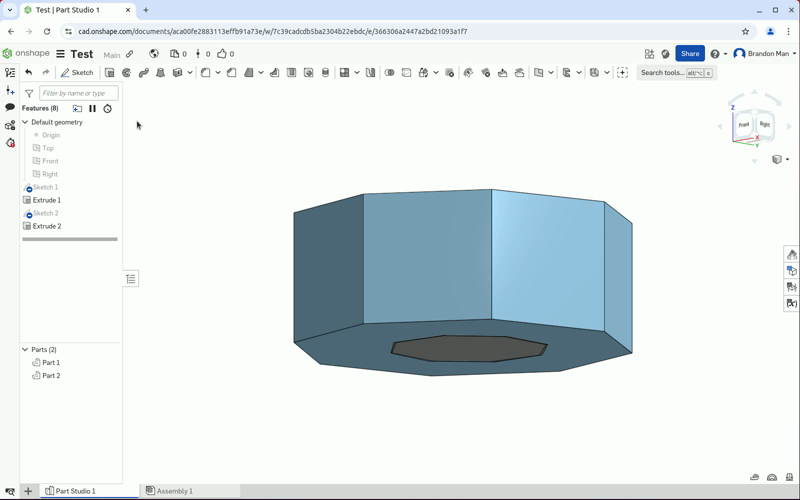
key(left, 3)
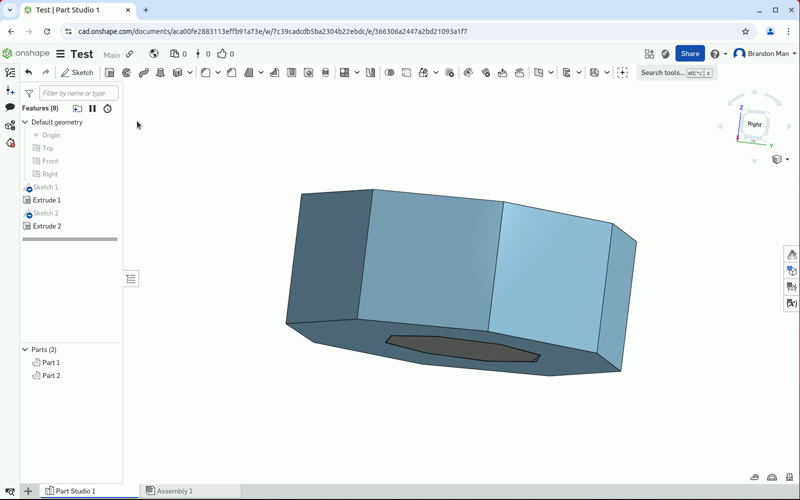
key(right, 3)
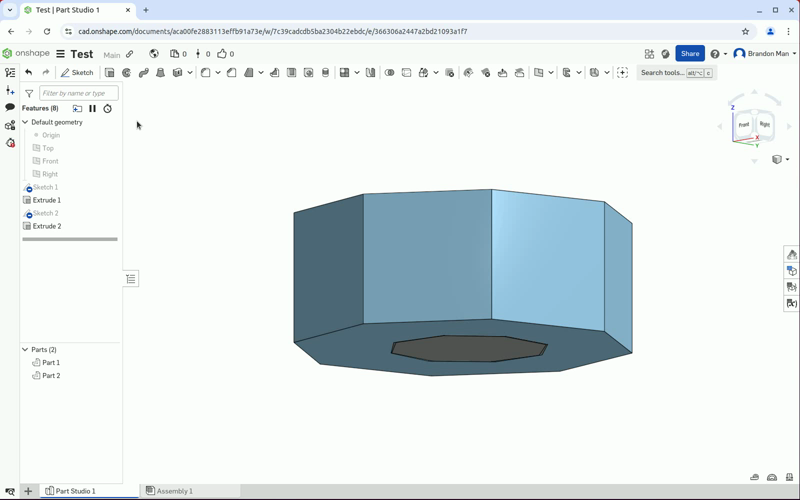
key(down, 3)
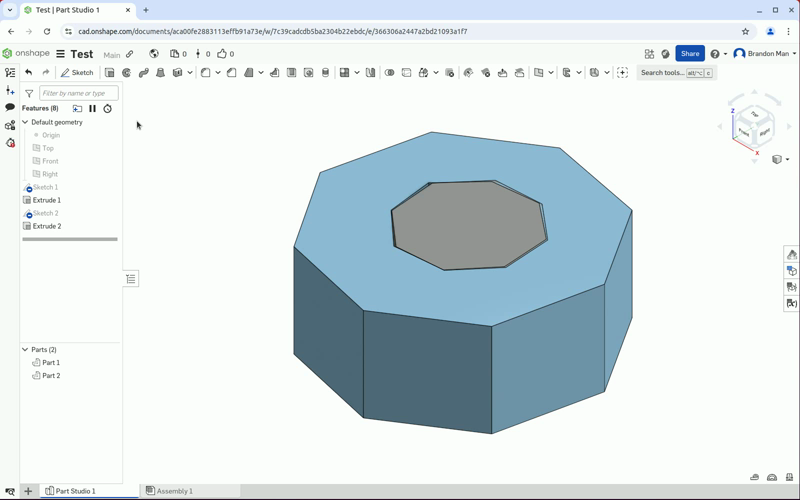
mouse_move(73, 189)
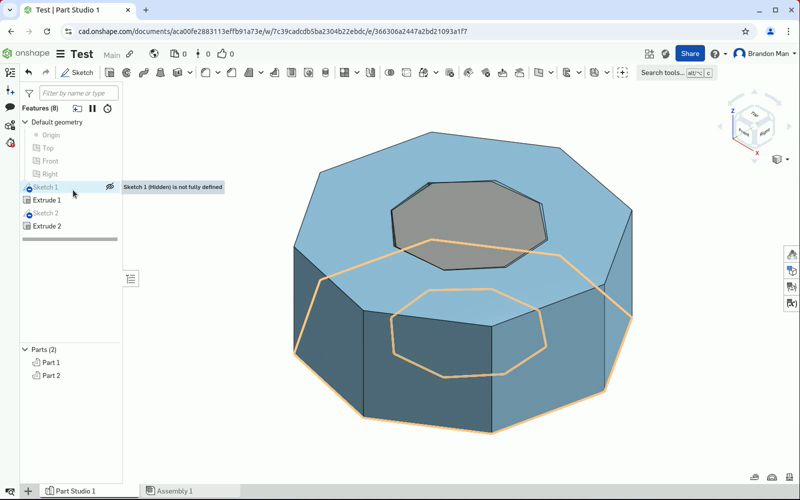
click(73, 189)